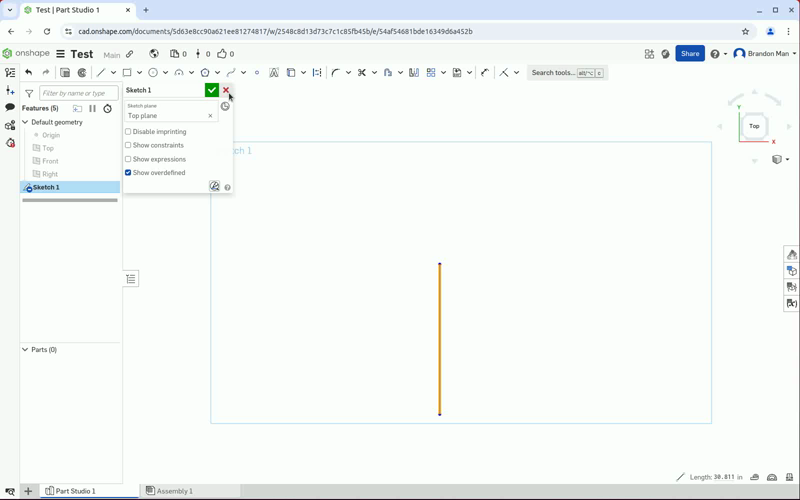
key(shift+h)
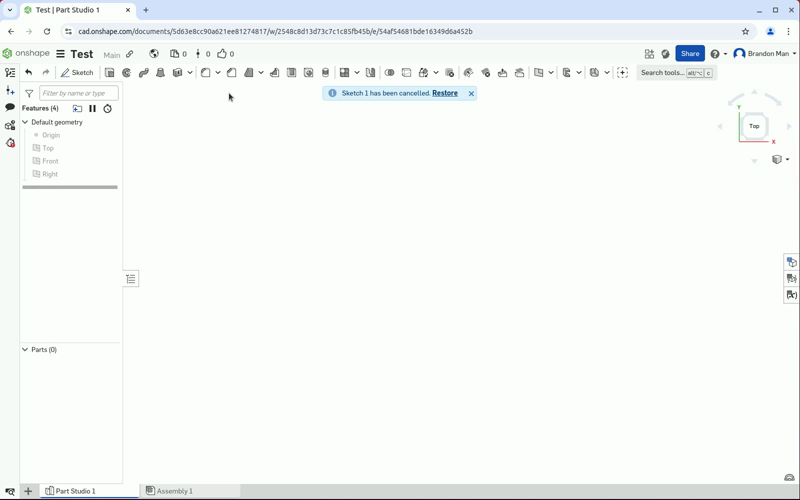
mouse_move(73, 352)
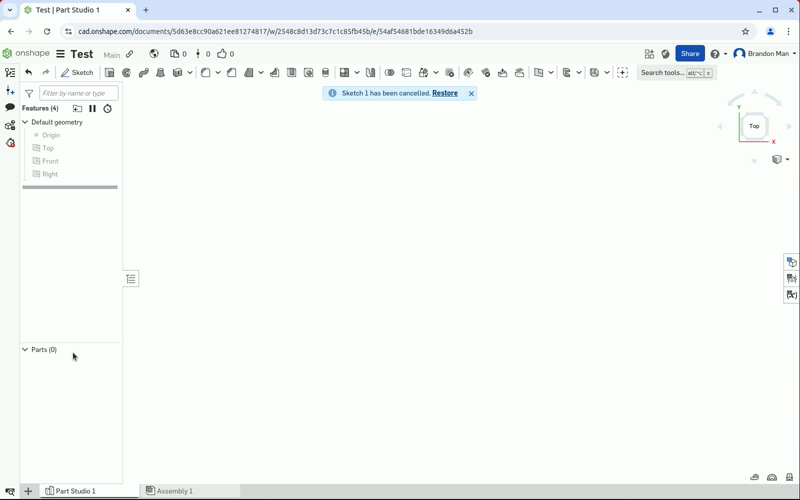
key(y)
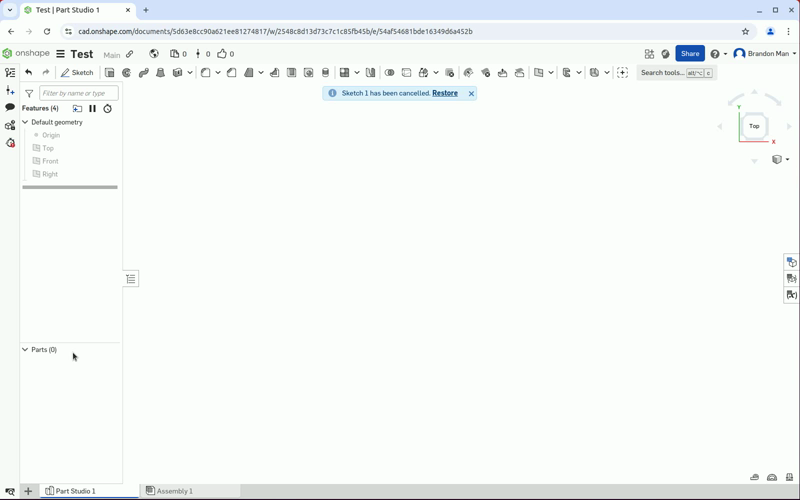
key(shift+p)
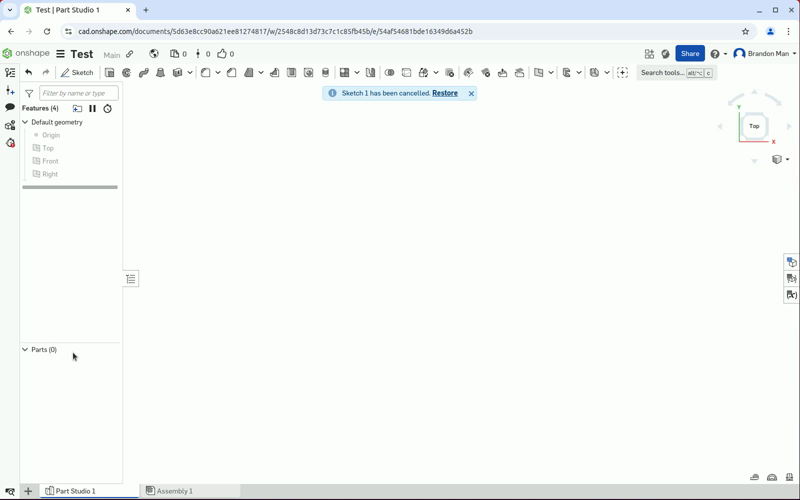
key(space)
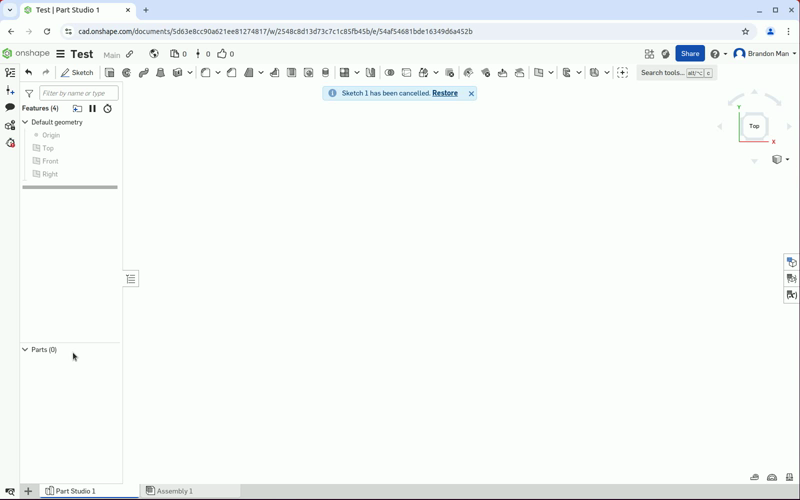
key_down(shift)
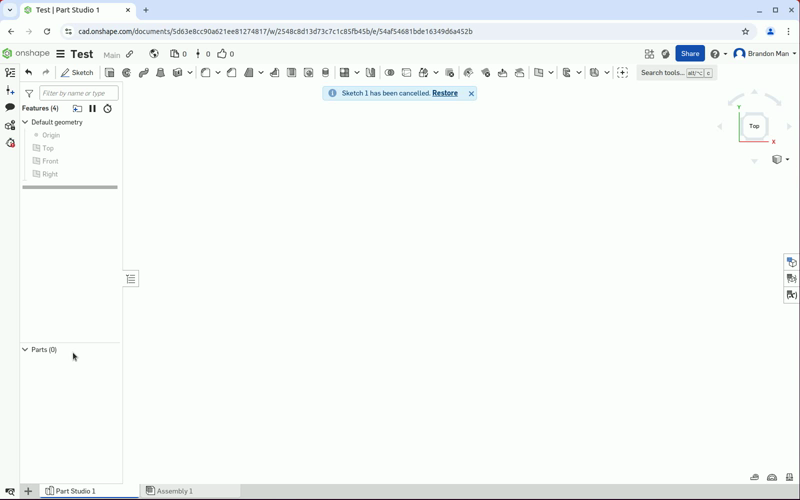
key(up)
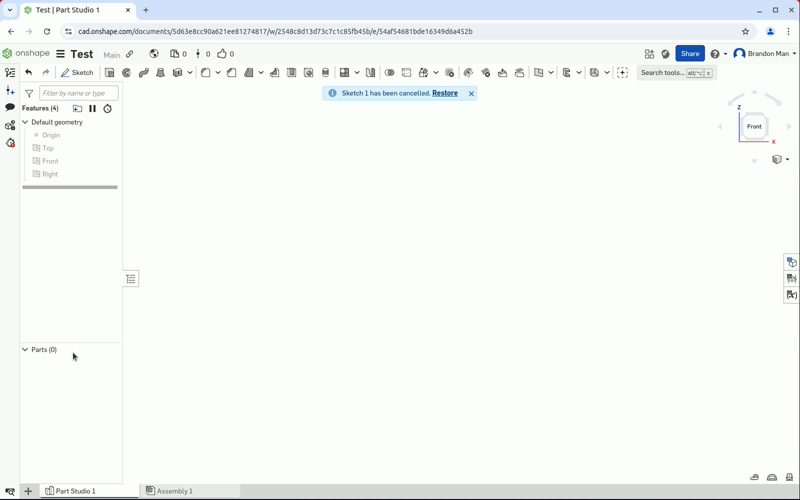
key_up(shift)
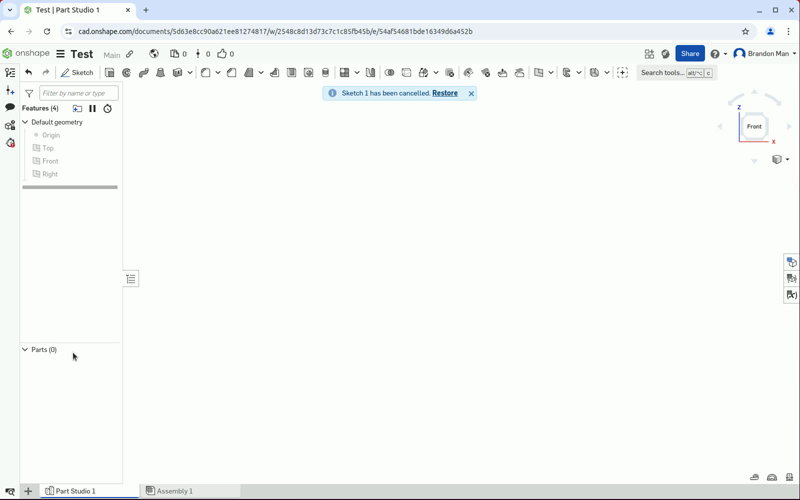
mouse_move(73, 352)
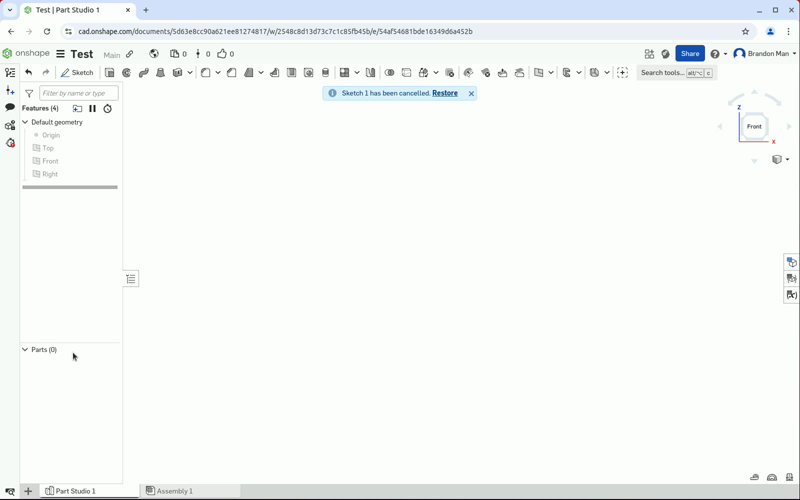
key(shift+y)
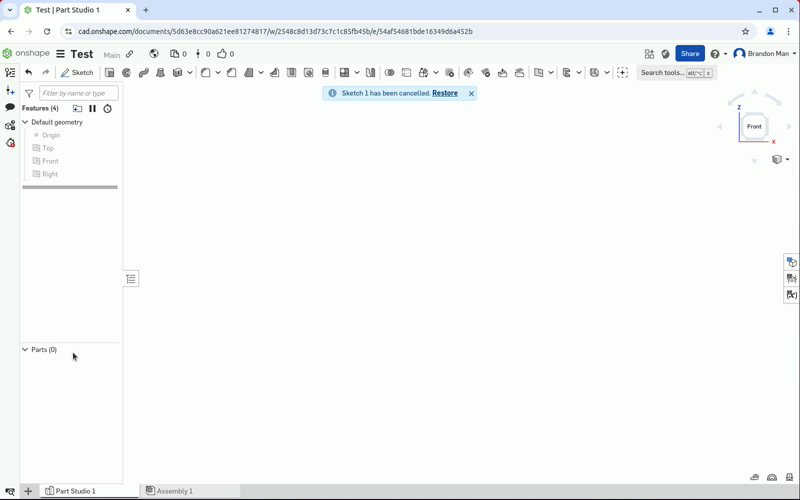
key(shift+s)
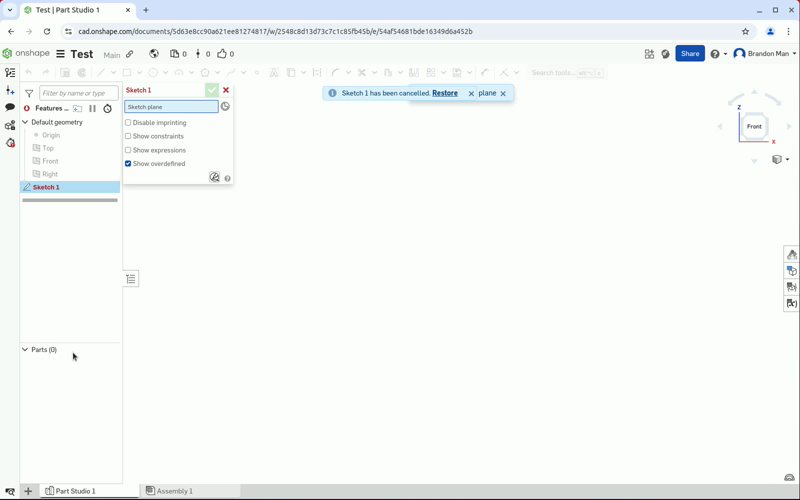
mouse_move(73, 163)
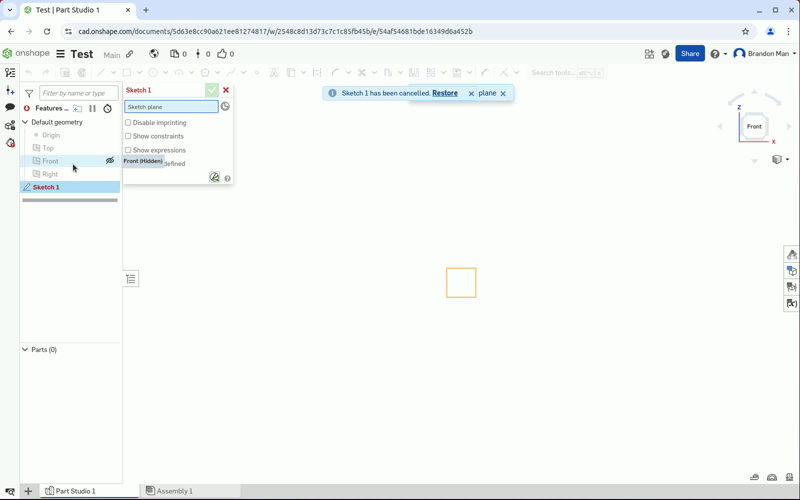
click(73, 163)
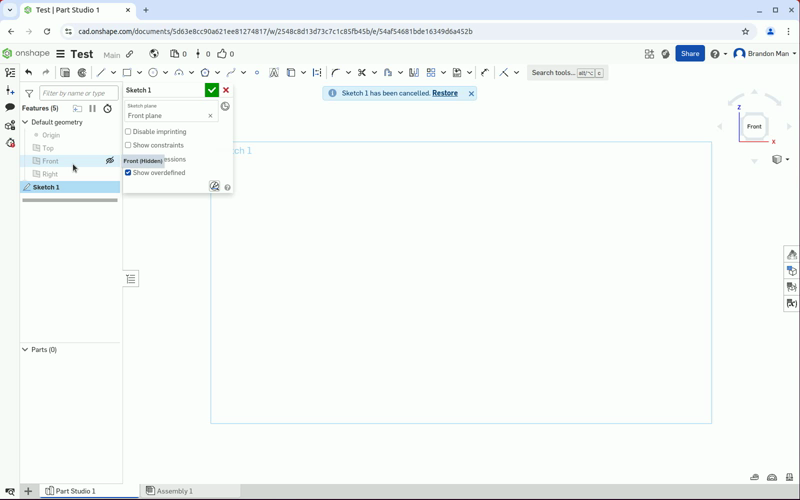
mouse_move(73, 352)
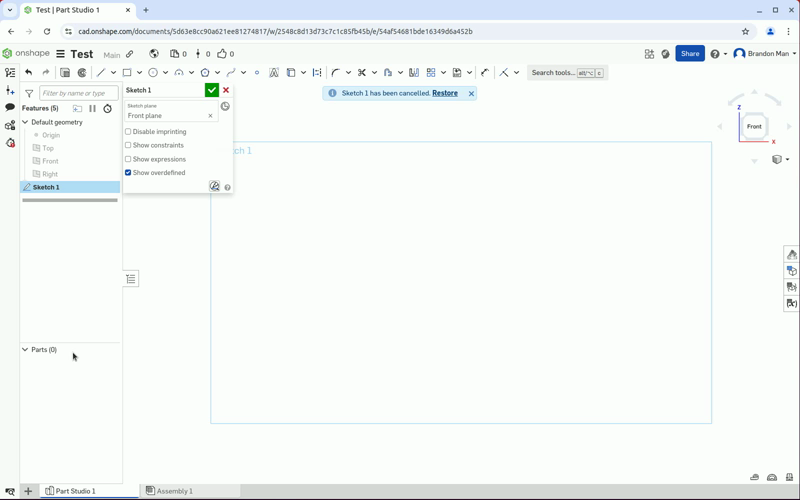
key(y)
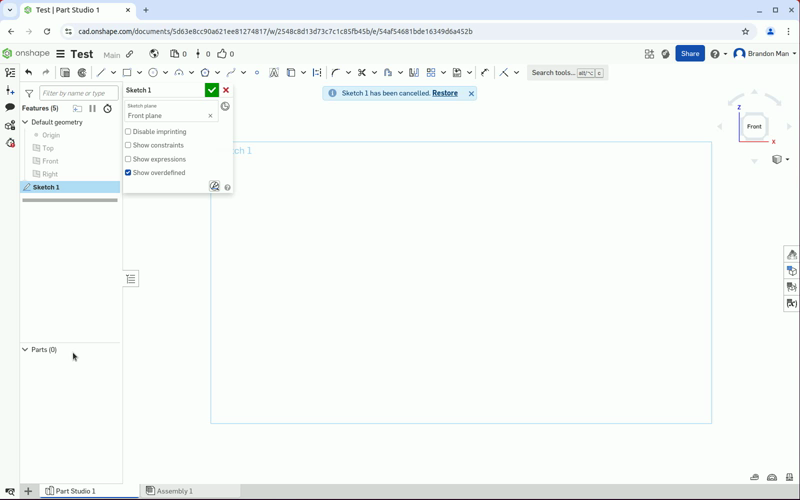
key(l)
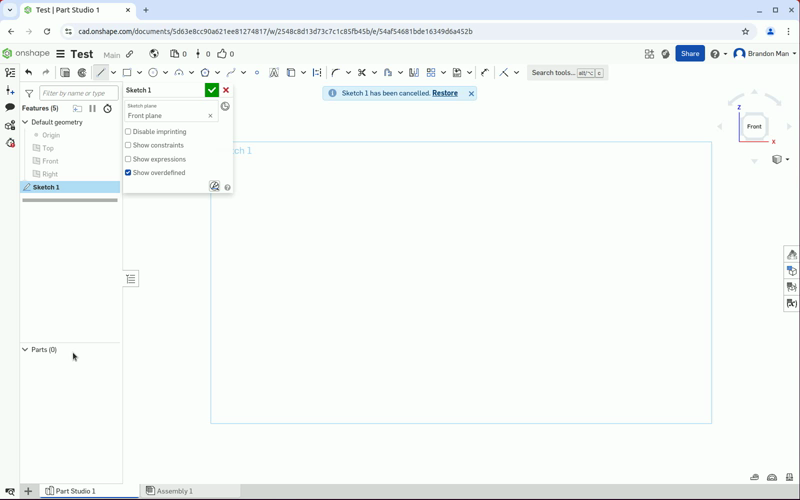
key_down(shift)
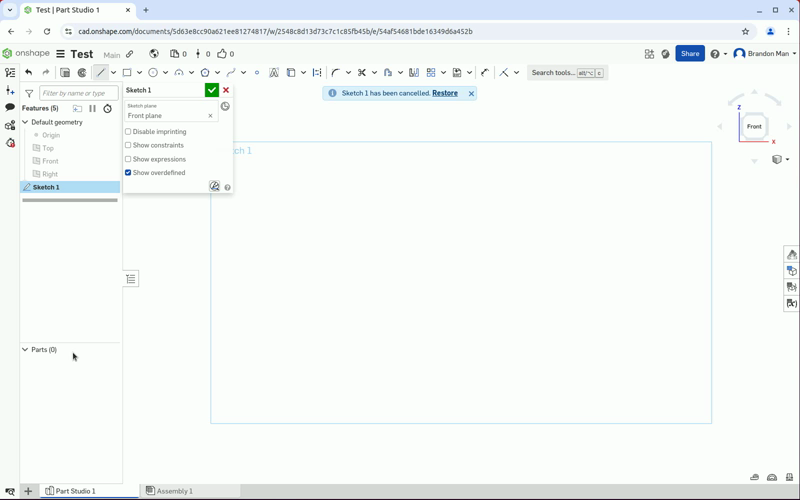
mouse_move(460, 282)
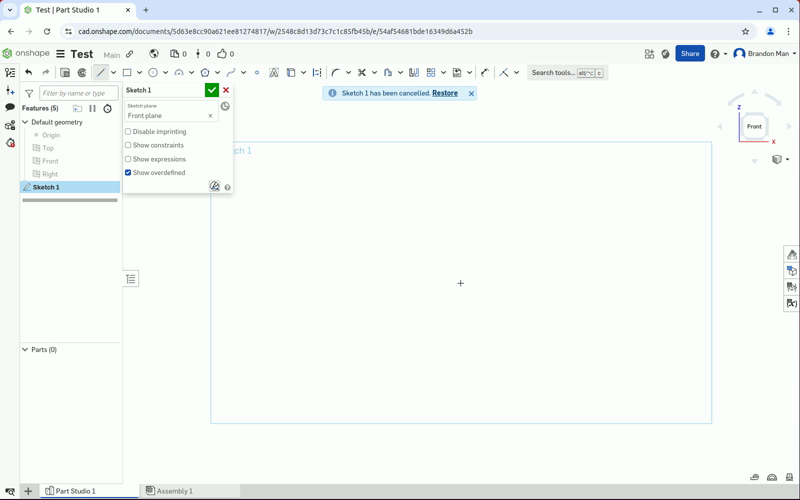
click(460, 282)
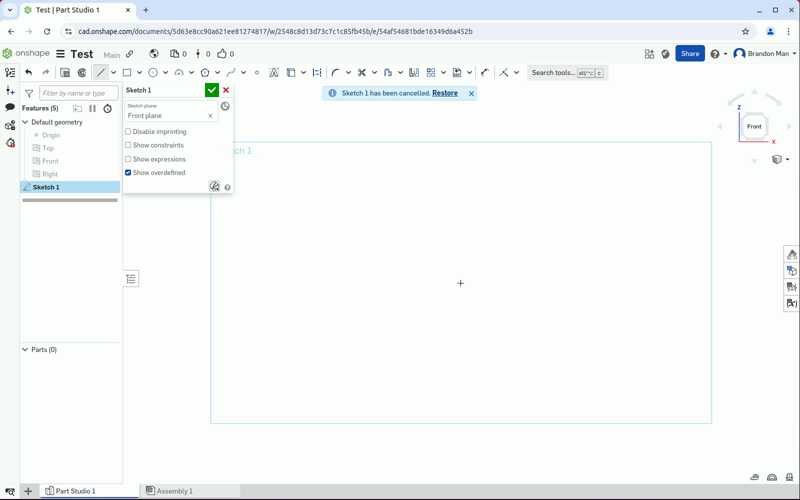
key_up(shift)
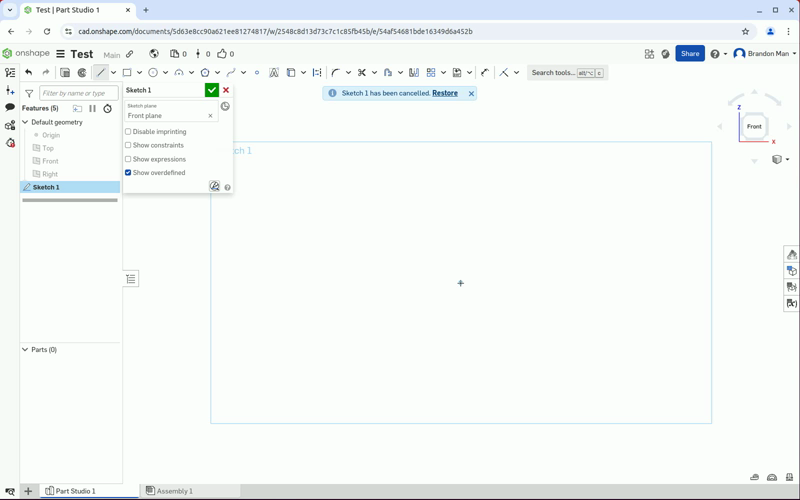
key_down(shift)
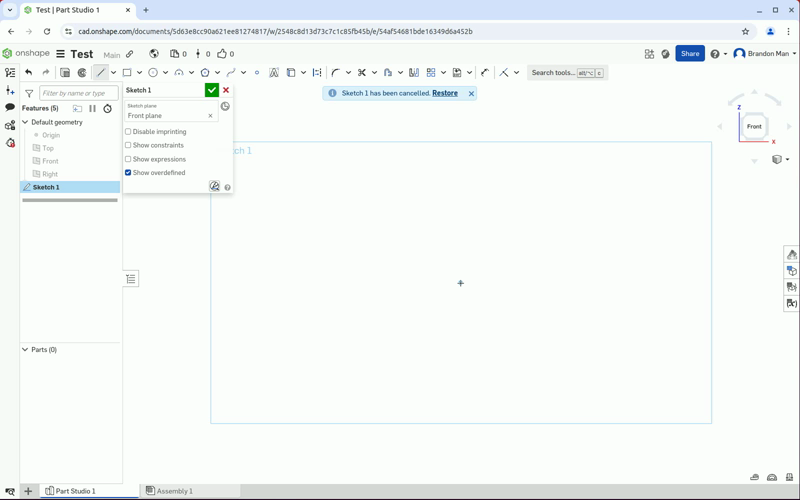
mouse_move(573, 282)
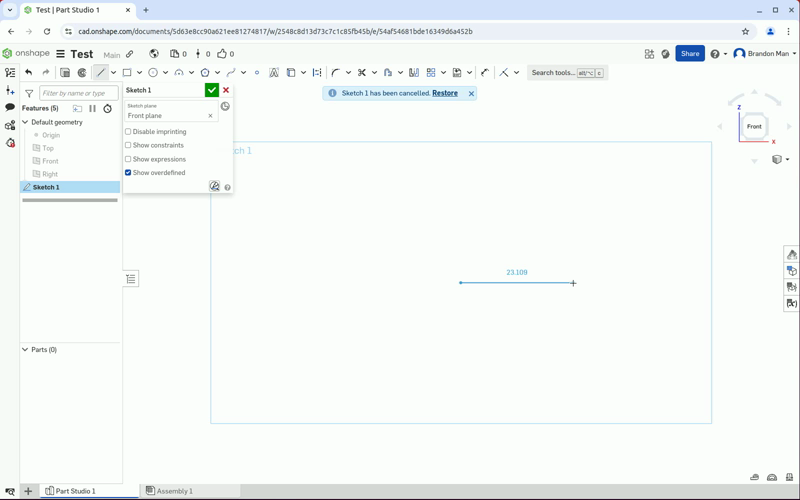
click(573, 282)
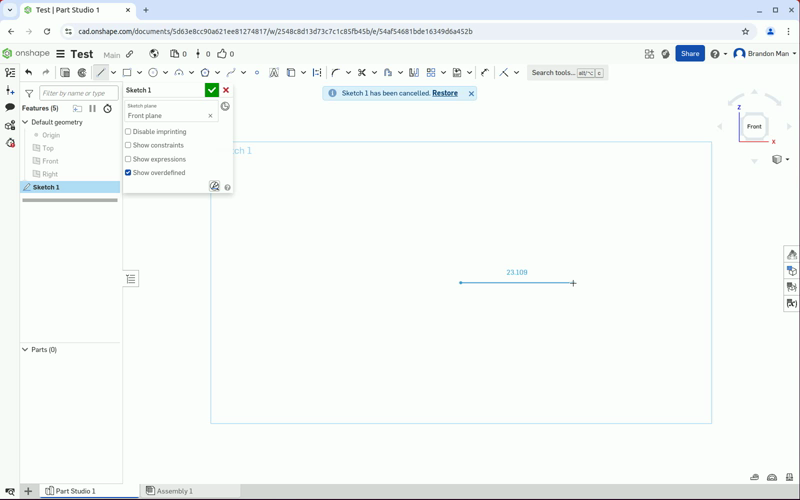
key_up(shift)
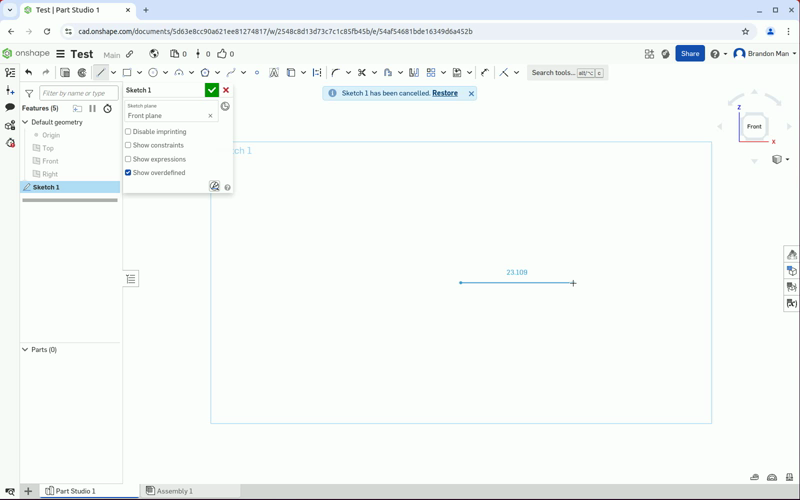
key_down(shift)
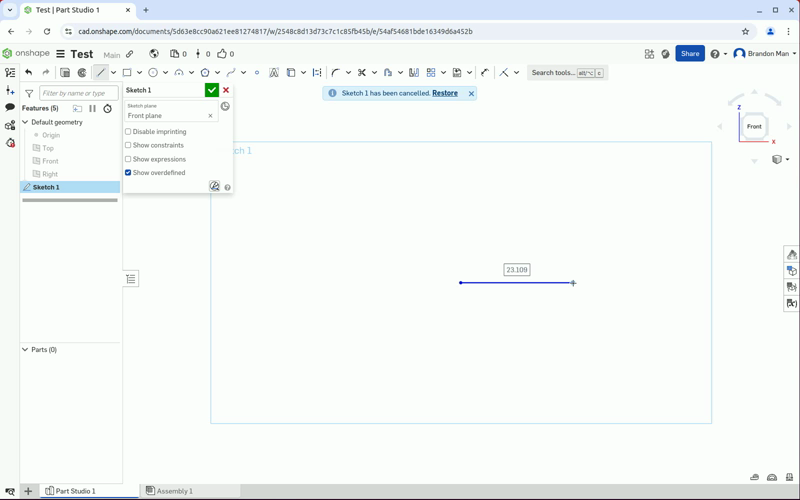
mouse_move(589, 282)
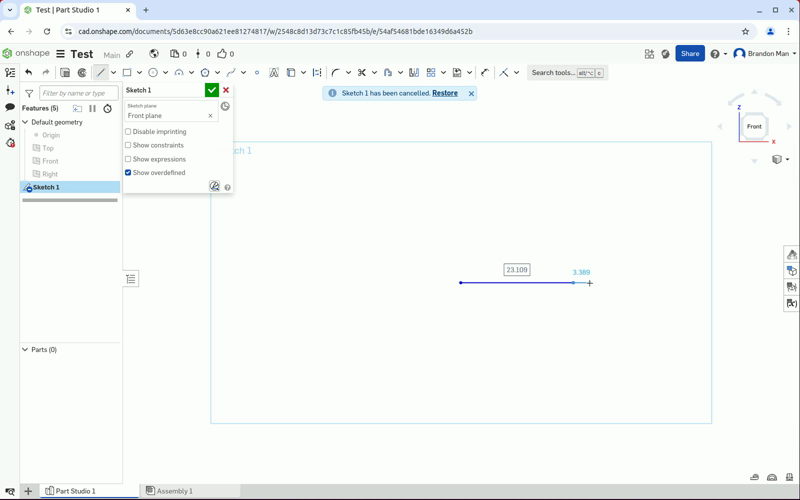
mouse_move(573, 264)
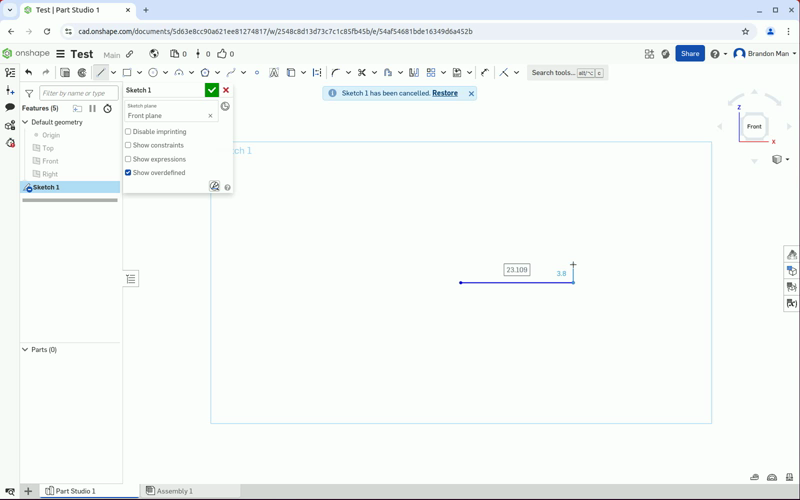
click(573, 264)
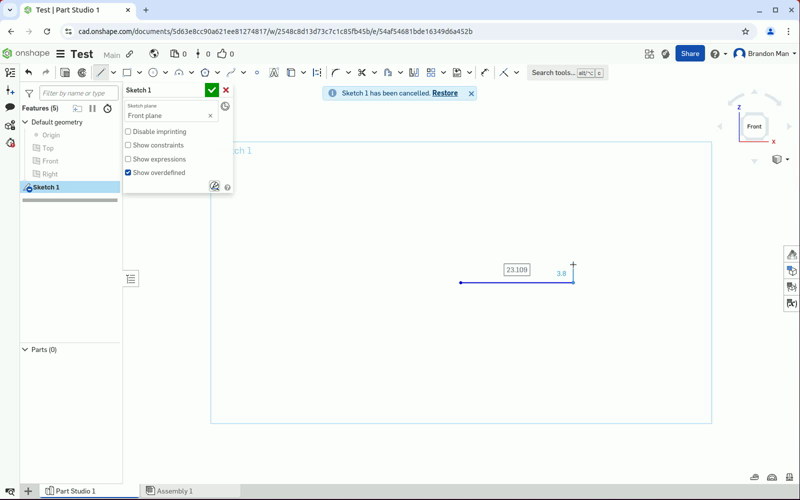
key_up(shift)
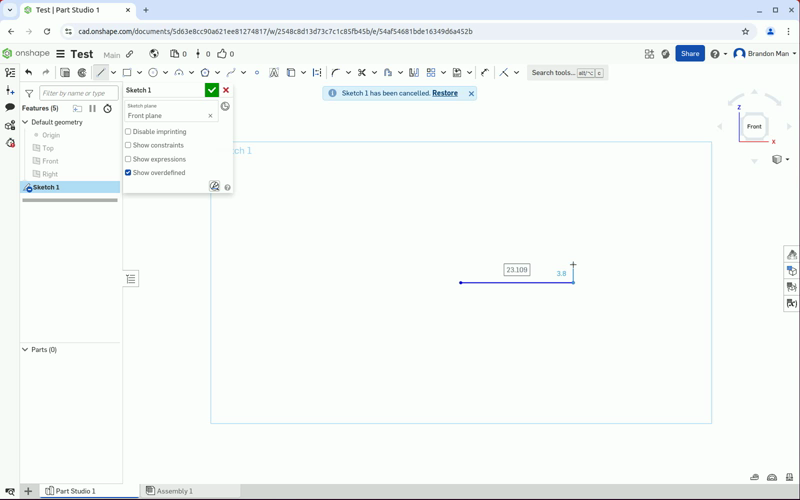
key_down(shift)
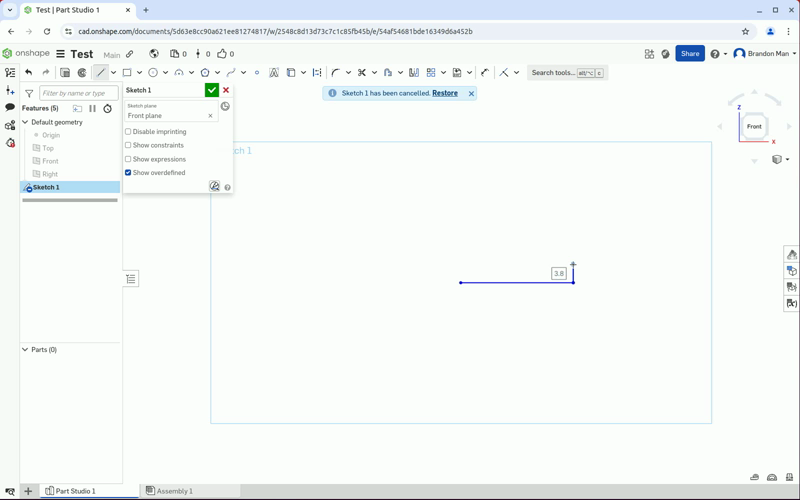
mouse_move(498, 264)
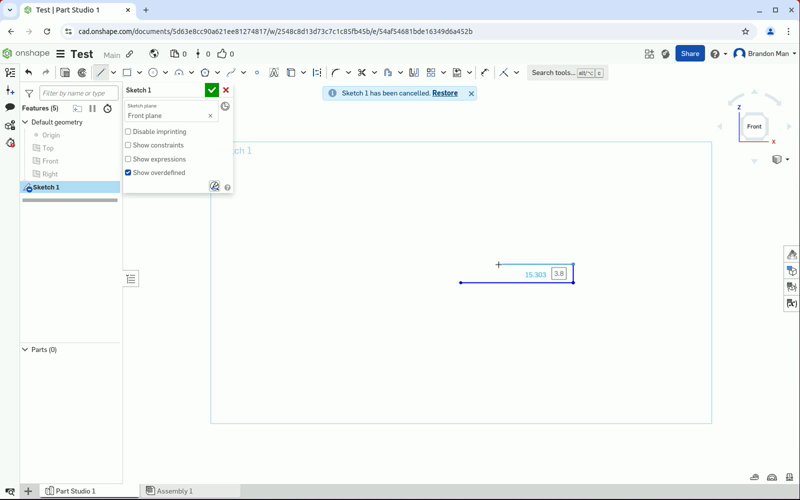
click(498, 264)
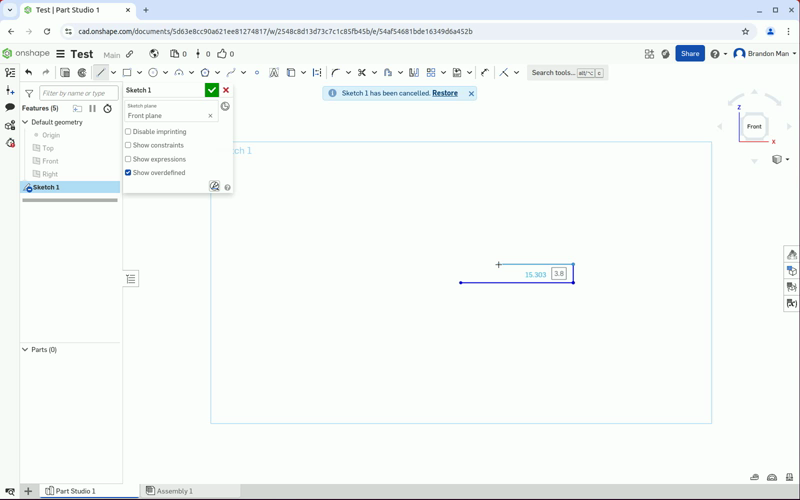
key_up(shift)
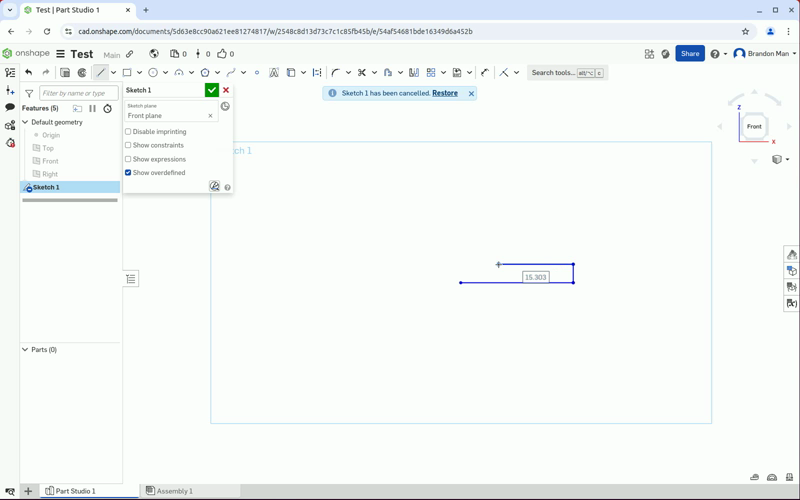
key_down(shift)
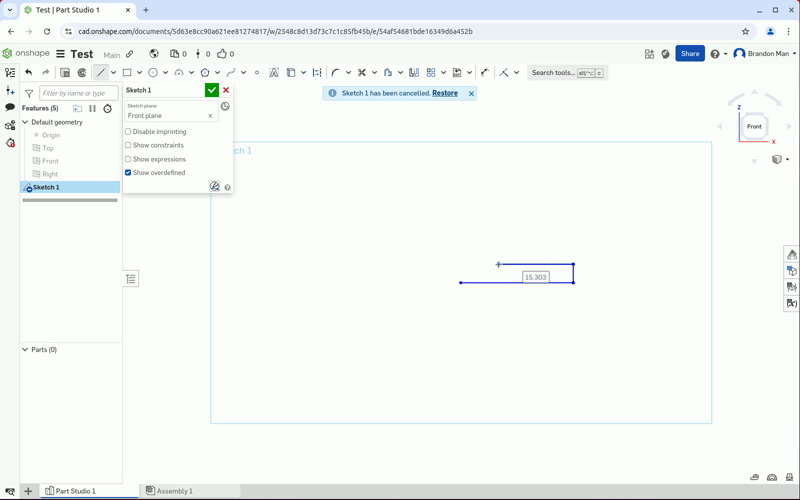
mouse_move(528, 264)
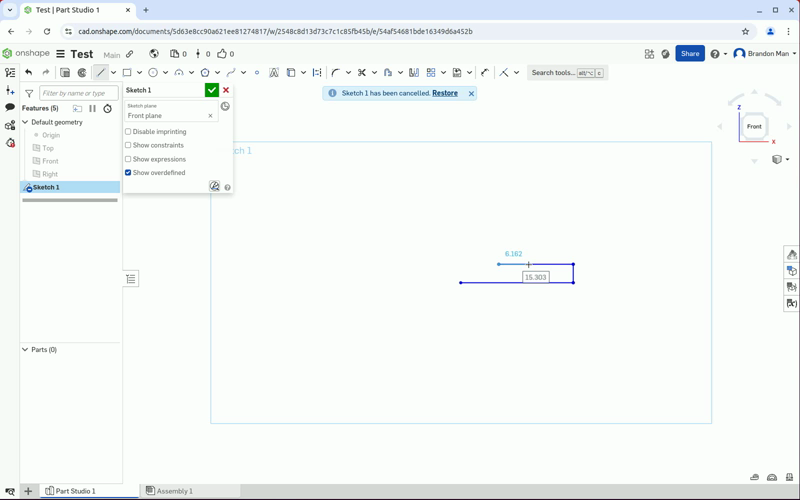
mouse_move(498, 208)
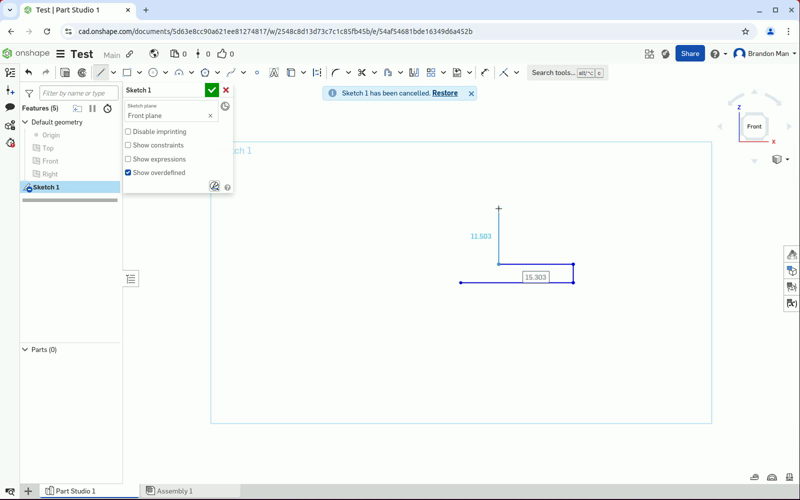
click(498, 208)
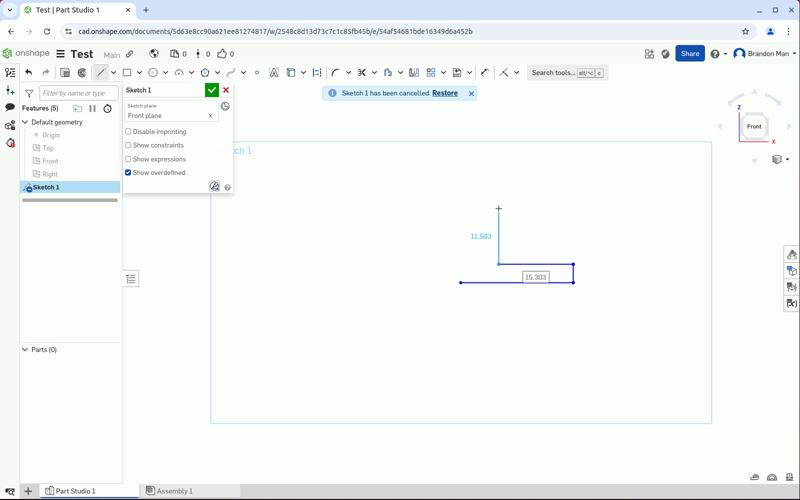
key_up(shift)
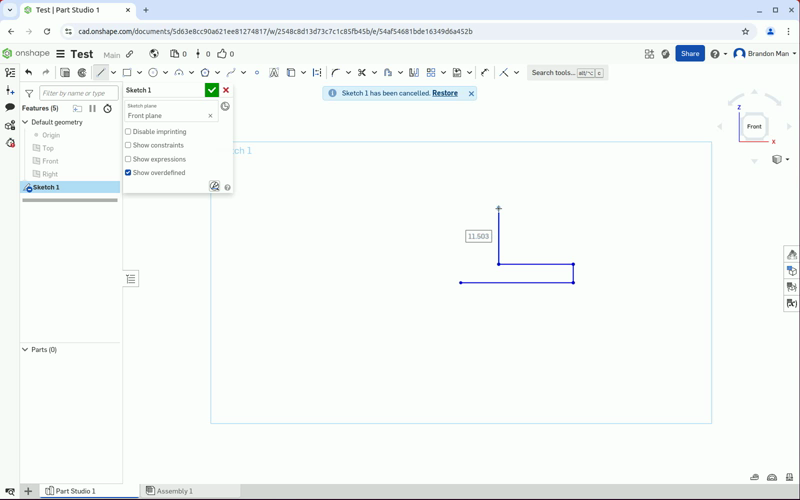
key_down(shift)
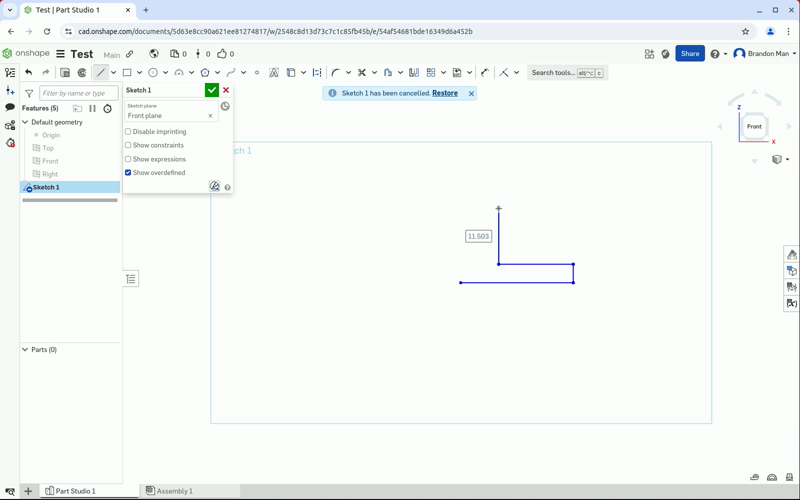
mouse_move(528, 208)
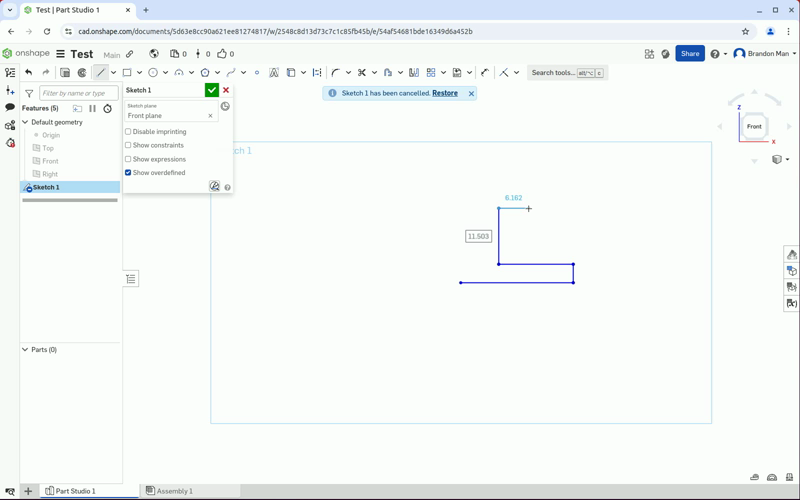
mouse_move(460, 208)
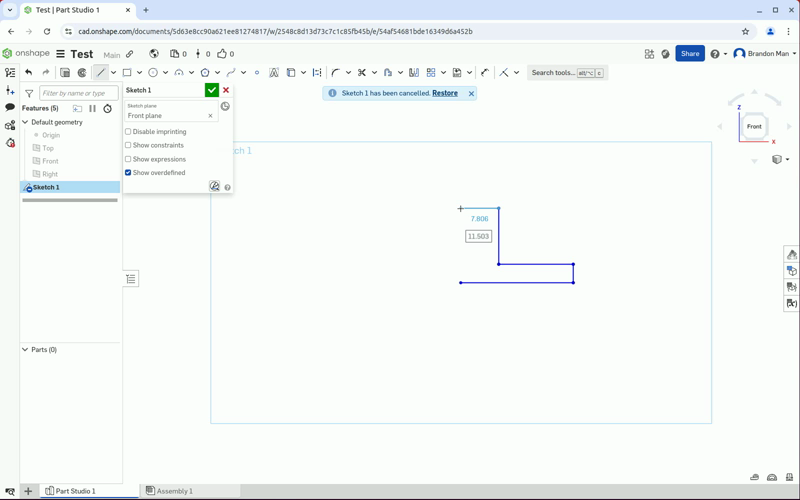
click(460, 208)
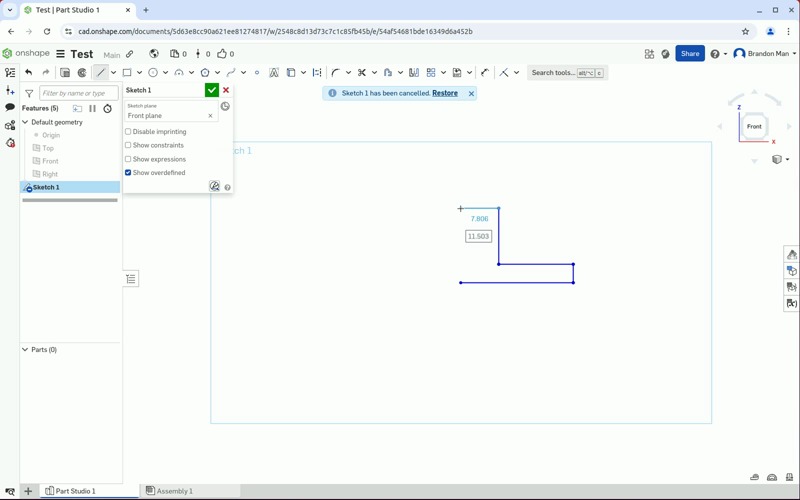
key_up(shift)
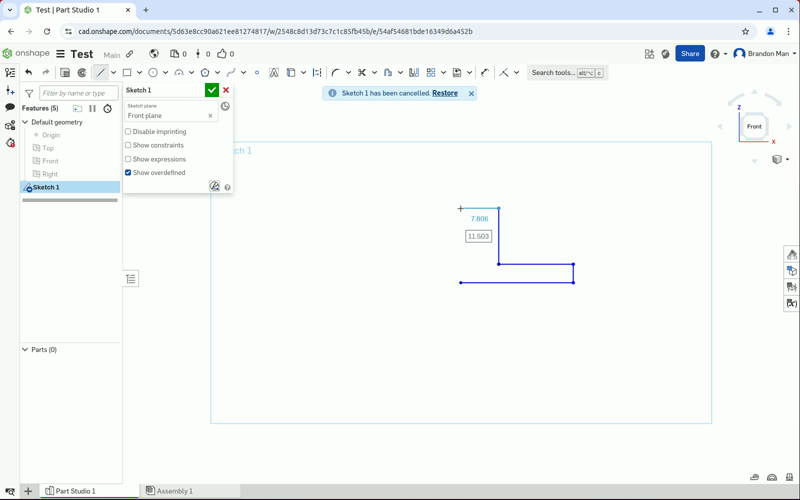
key_down(shift)
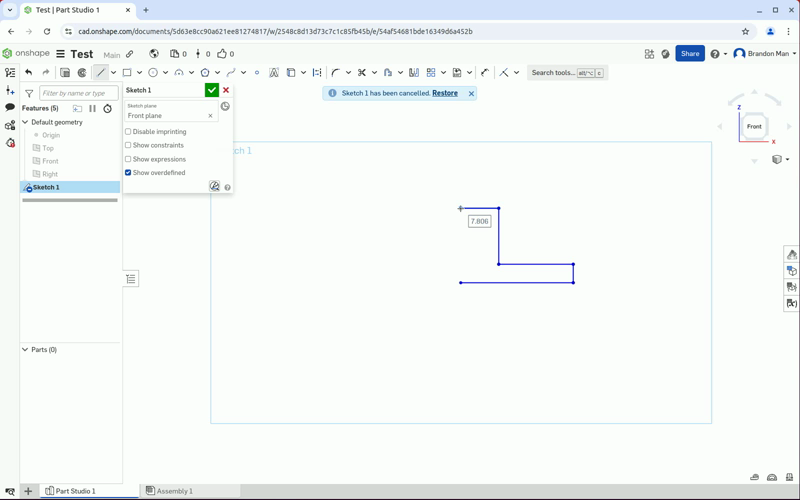
mouse_move(460, 282)
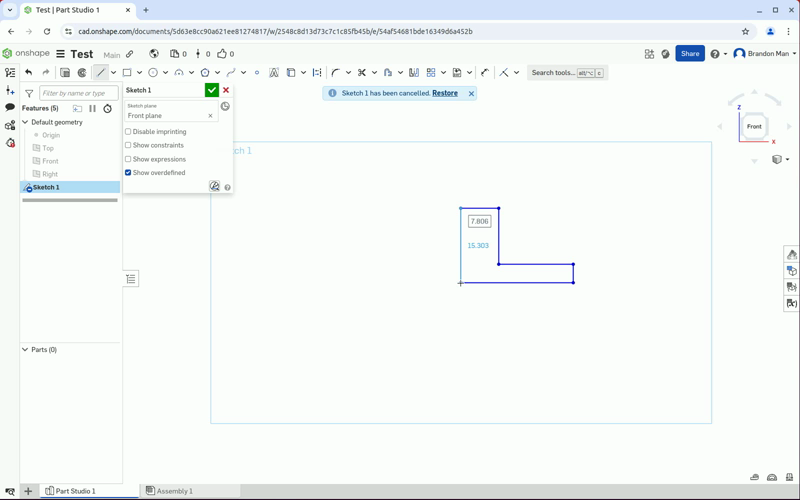
key_up(shift)
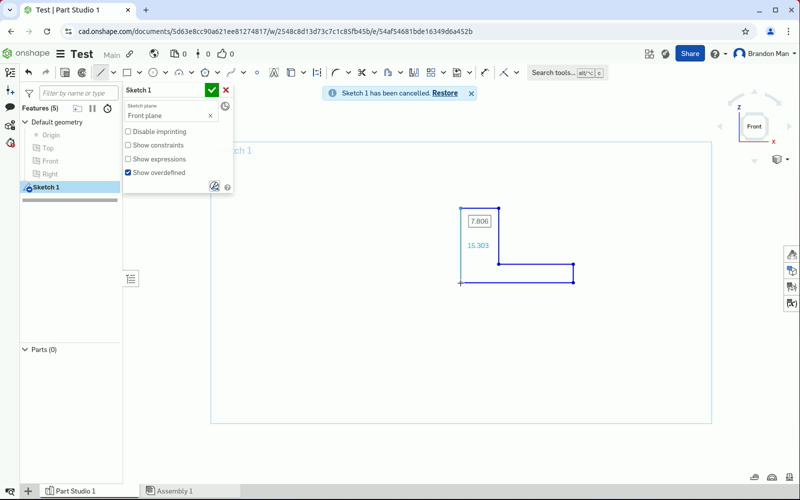
click(460, 282)
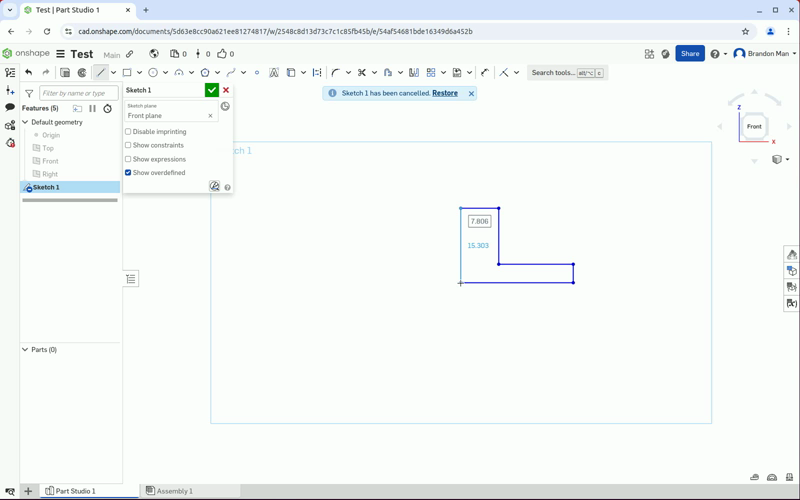
key(esc)
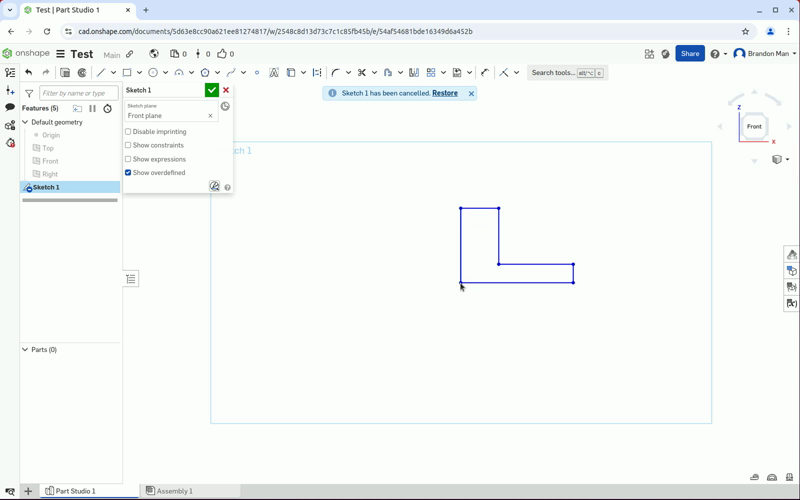
mouse_move(478, 278)
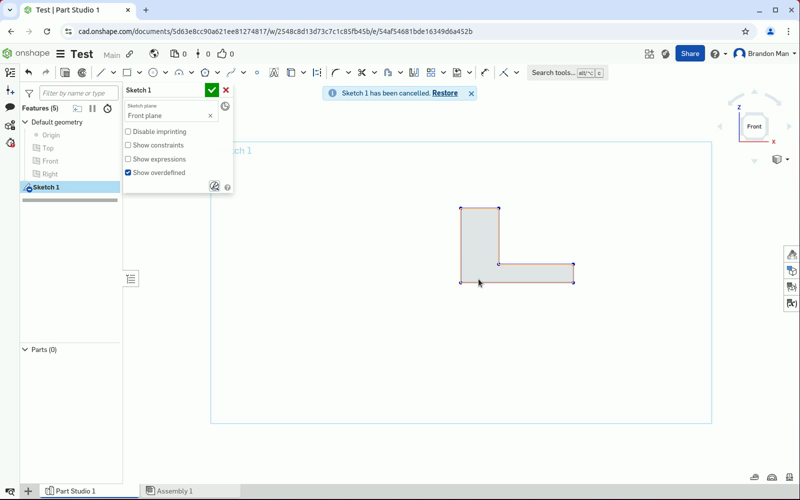
click(478, 278)
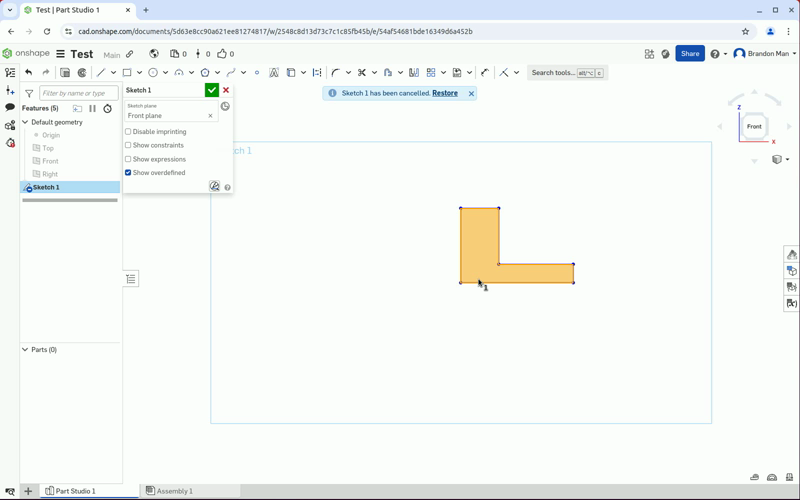
mouse_move(73, 352)
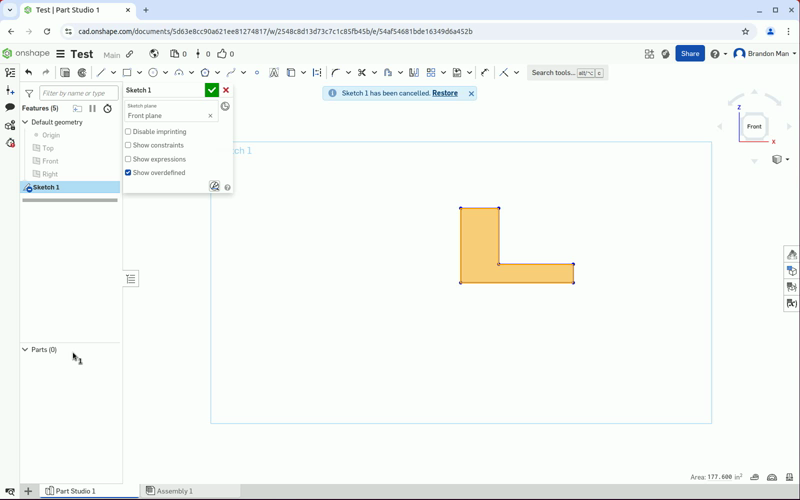
key(shift+y)
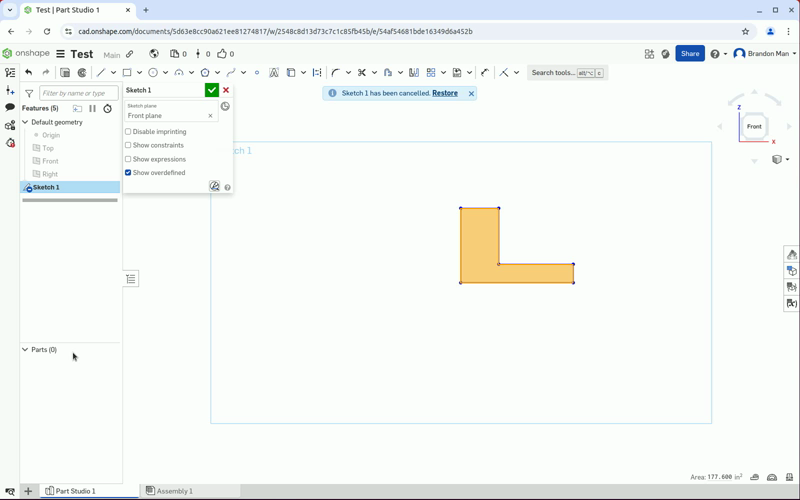
key(shift+e)
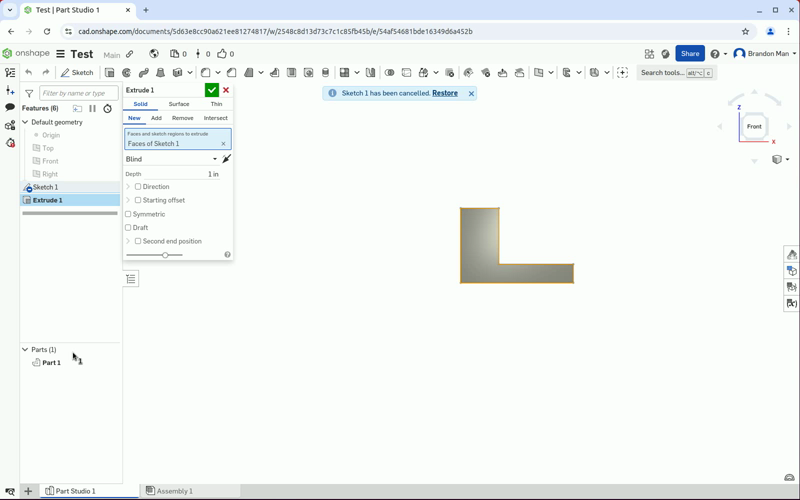
mouse_move(143, 106)
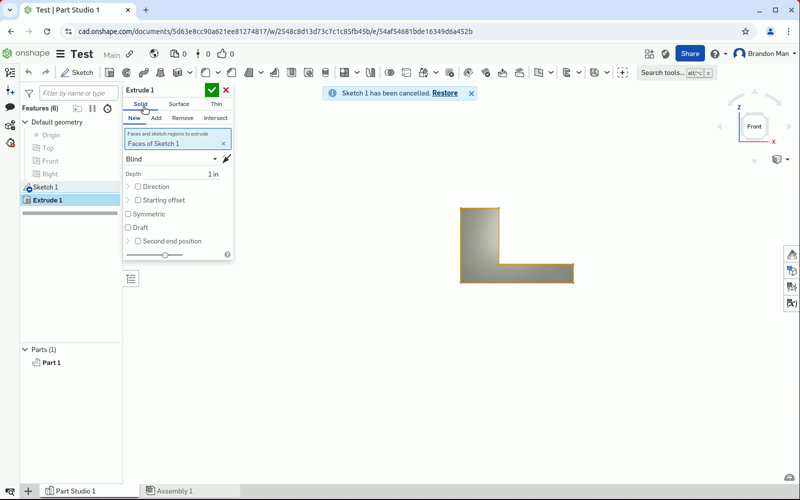
click(143, 106)
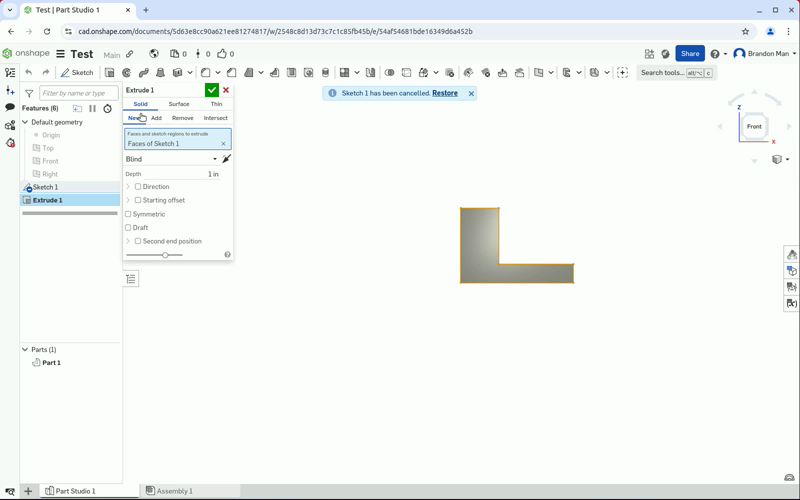
mouse_move(137, 120)
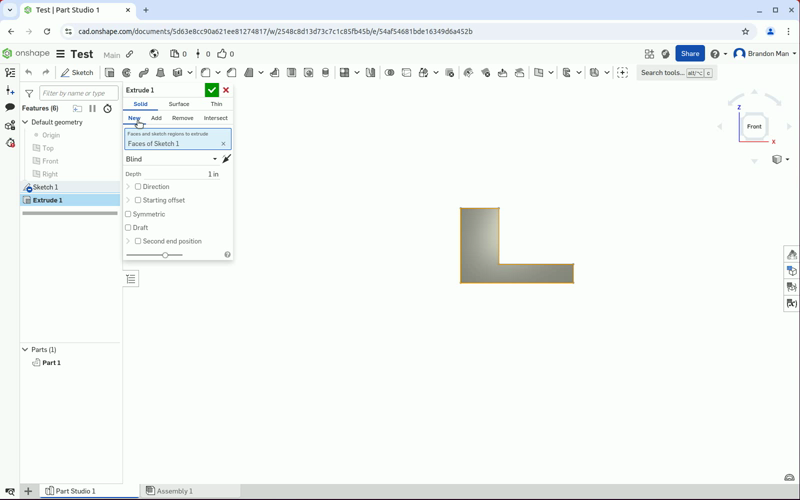
click(137, 120)
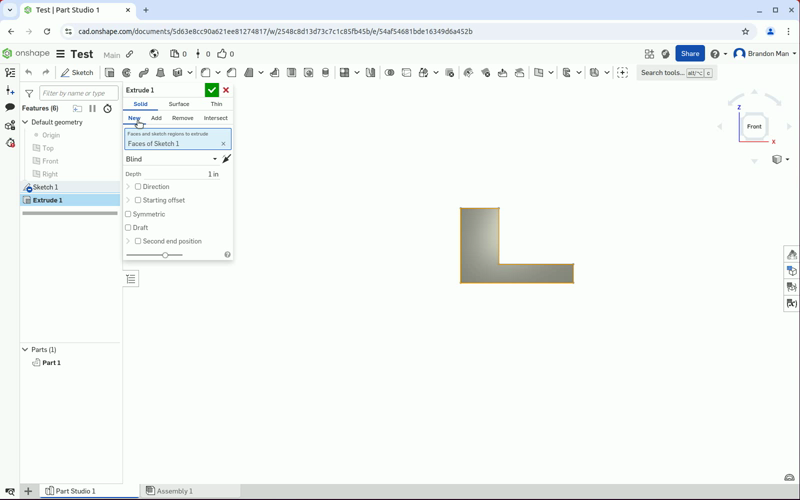
key(tab, 4)
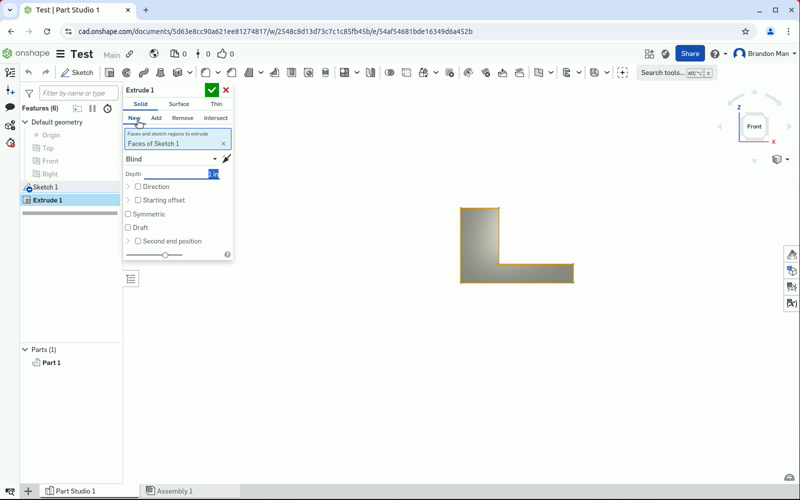
text(15.405)
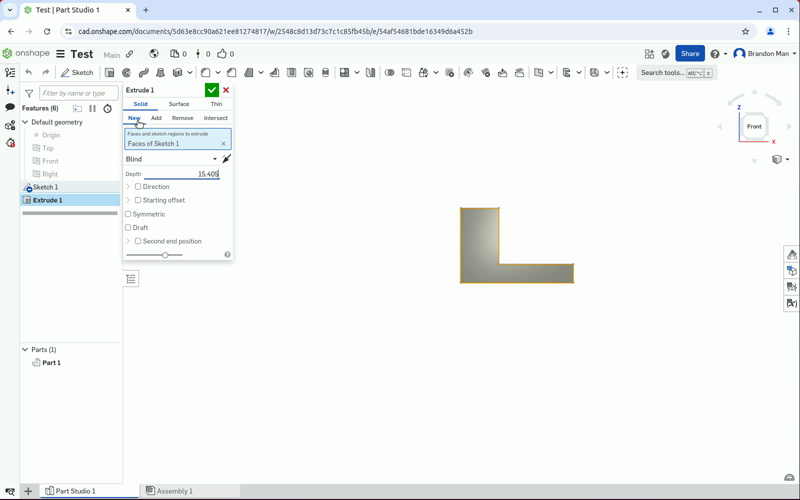
key(enter)
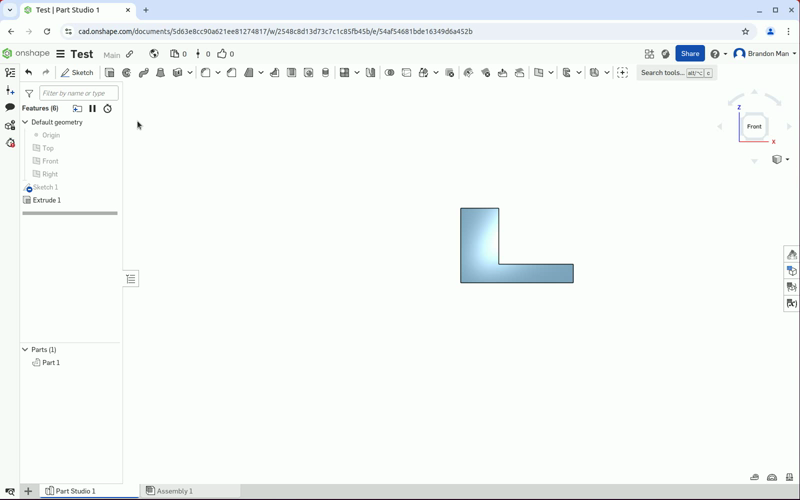
key(shift+h)
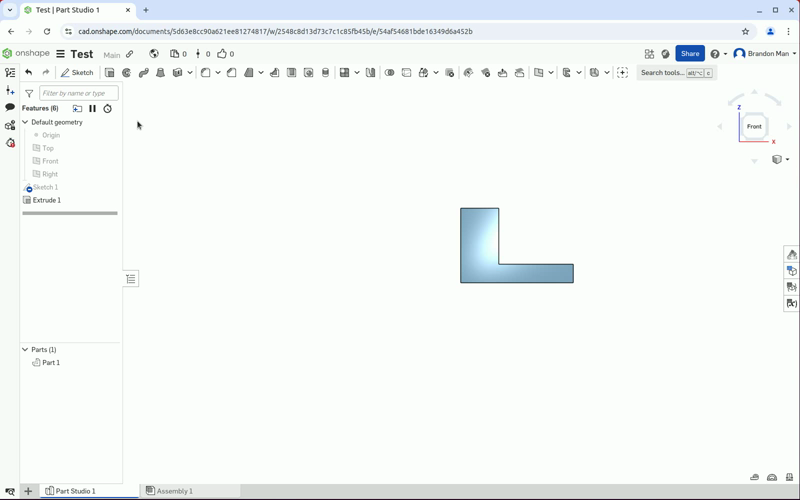
key(shift+h)
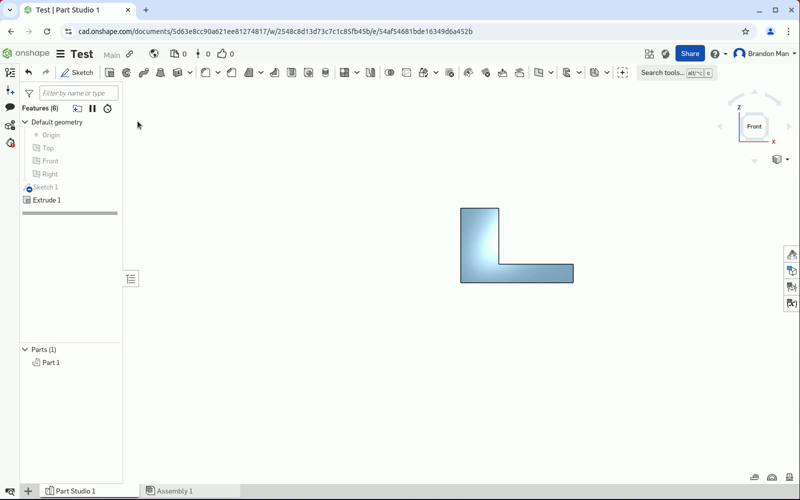
mouse_move(73, 189)
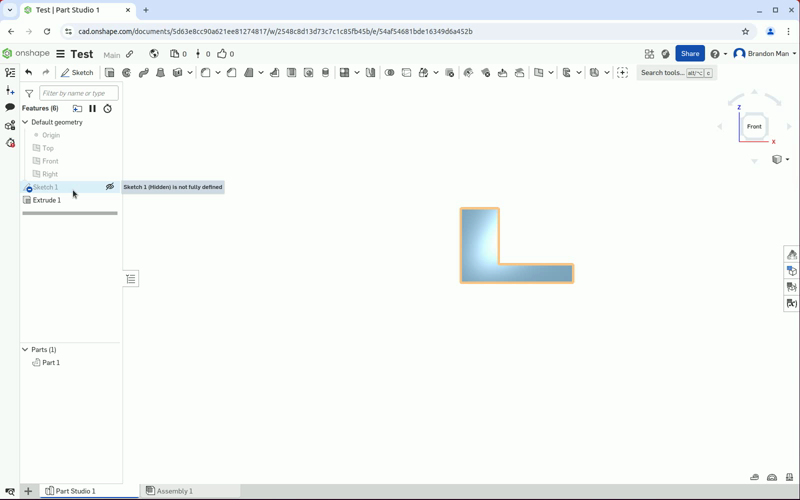
click(73, 189)
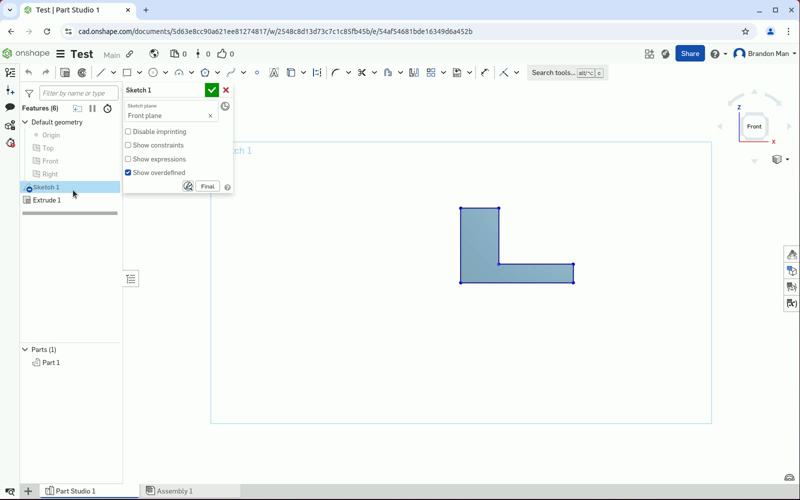
mouse_move(229, 92)
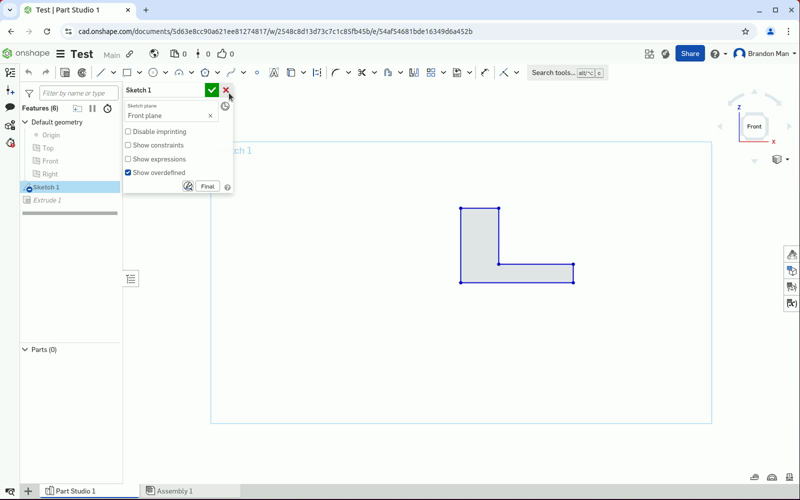
click(229, 92)
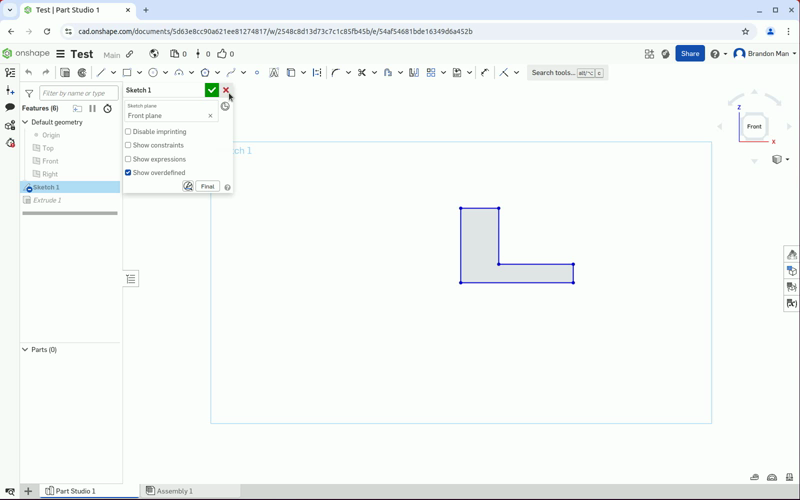
key(shift+s)
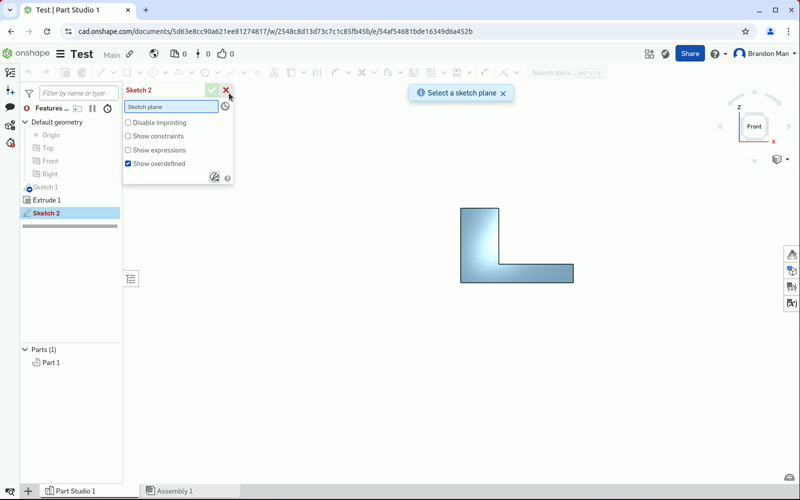
mouse_move(73, 163)
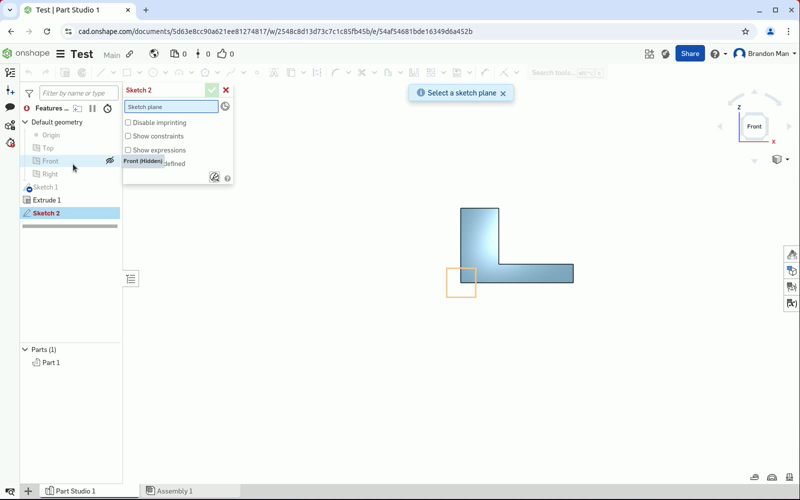
click(73, 163)
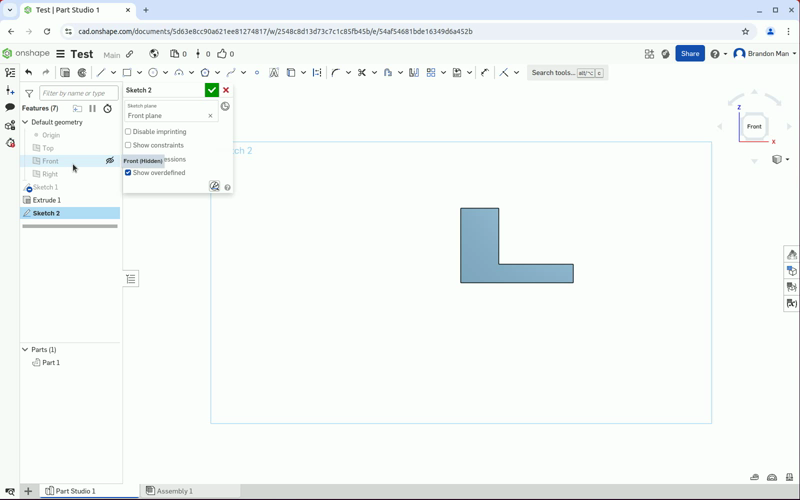
mouse_move(73, 352)
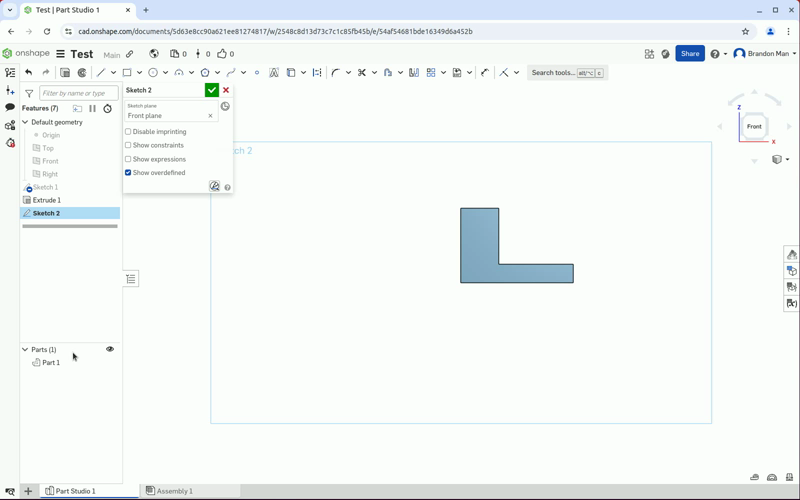
key(y)
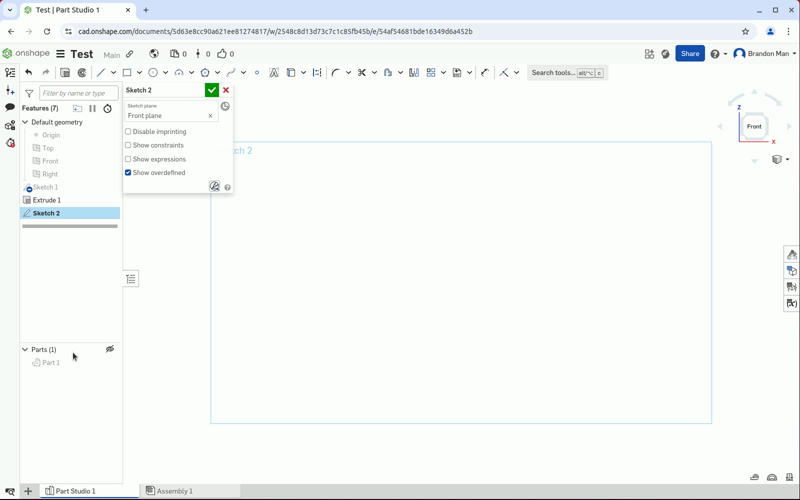
key(l)
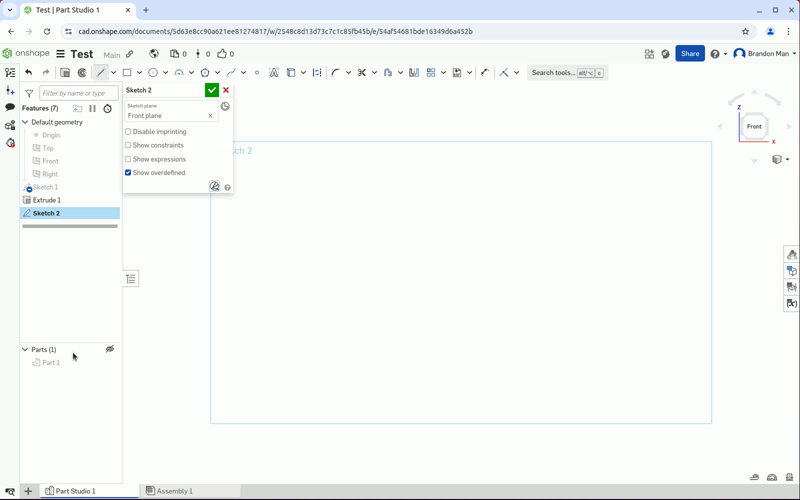
key_down(shift)
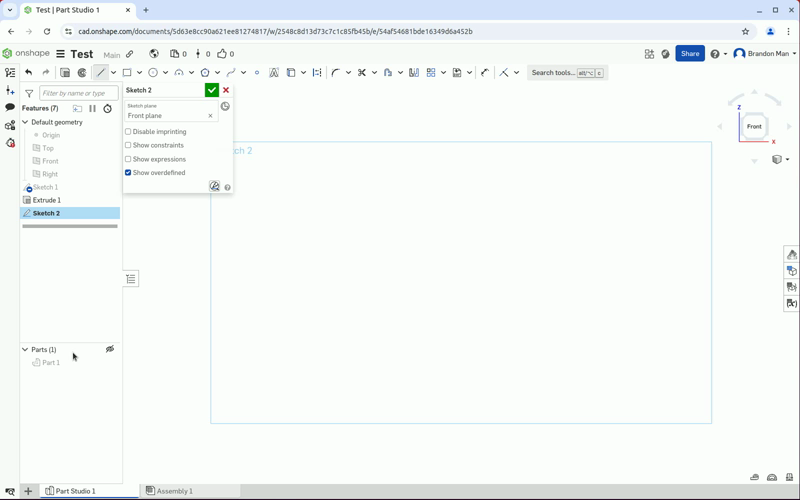
mouse_move(498, 264)
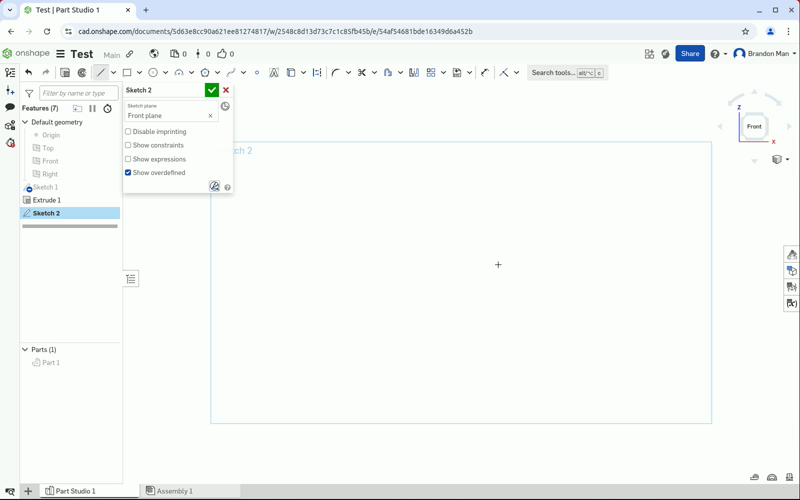
click(498, 264)
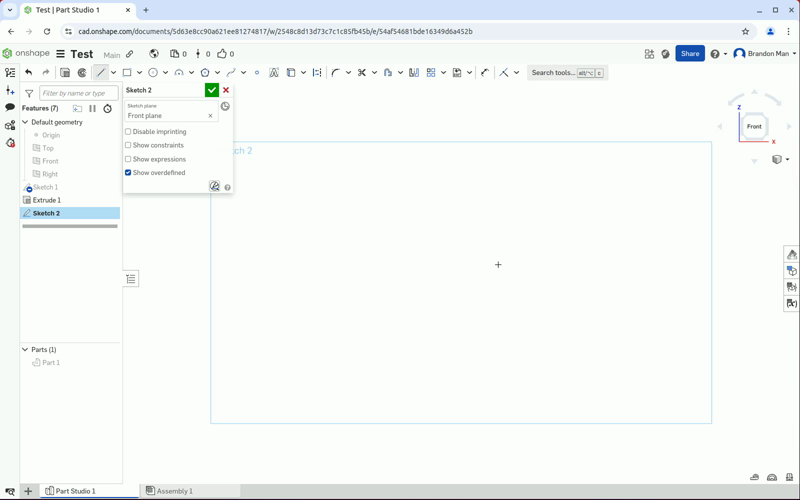
key_up(shift)
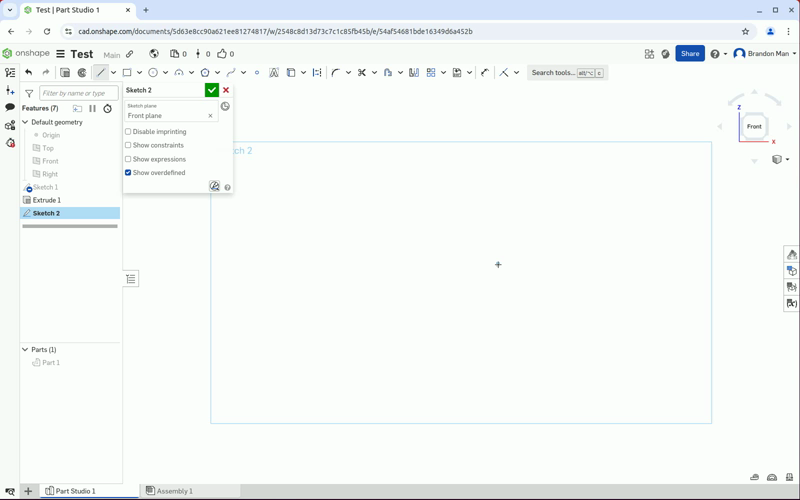
key_down(shift)
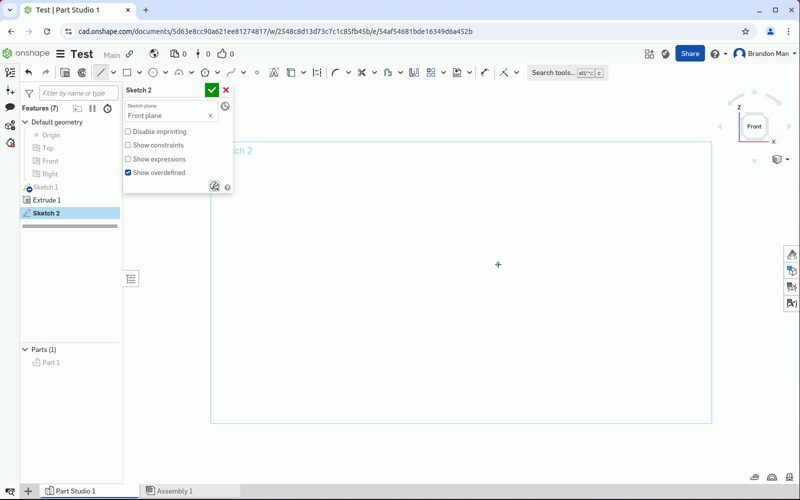
mouse_move(573, 264)
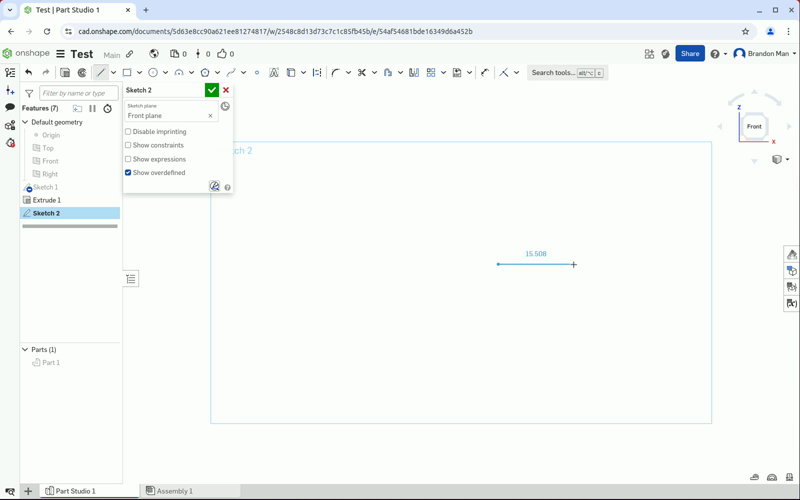
click(573, 264)
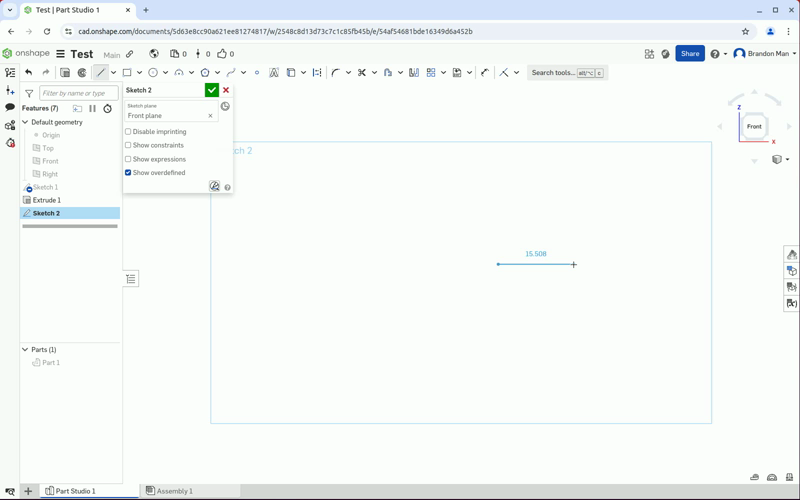
key_up(shift)
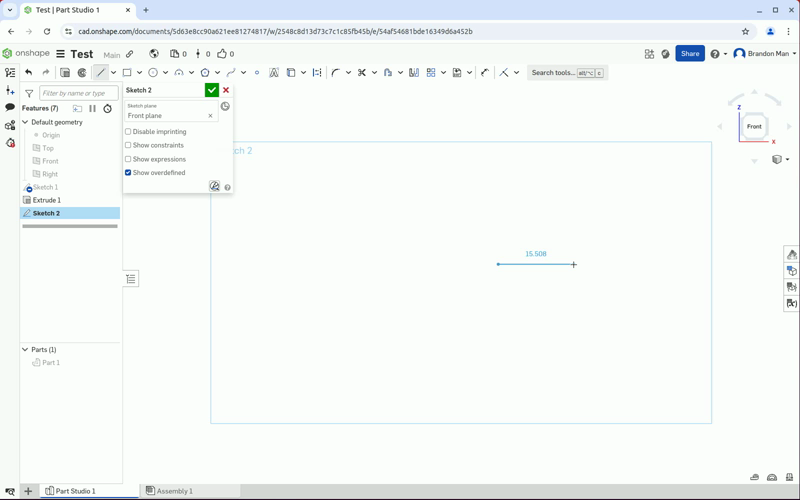
key_down(shift)
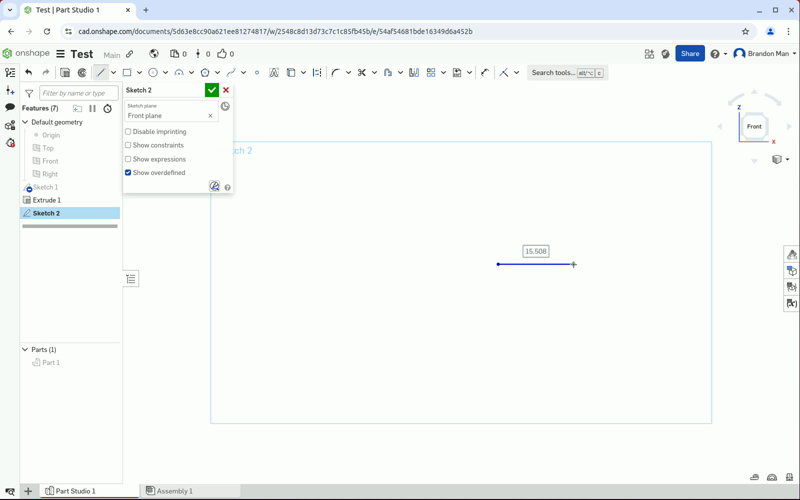
mouse_move(589, 264)
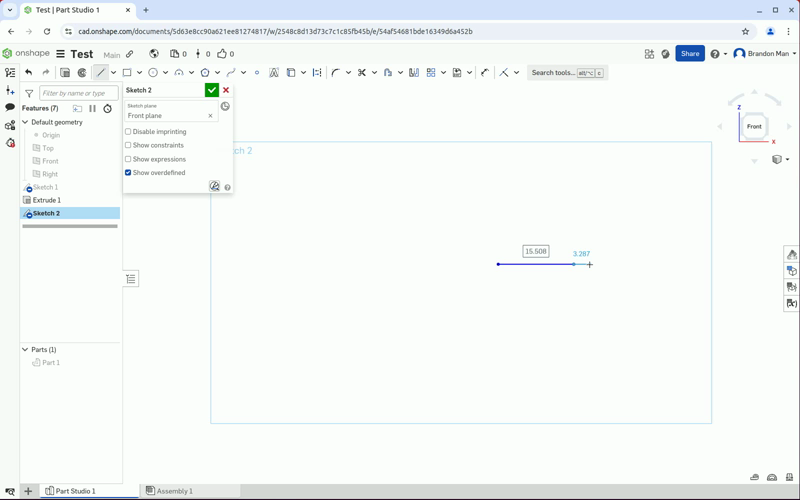
mouse_move(573, 226)
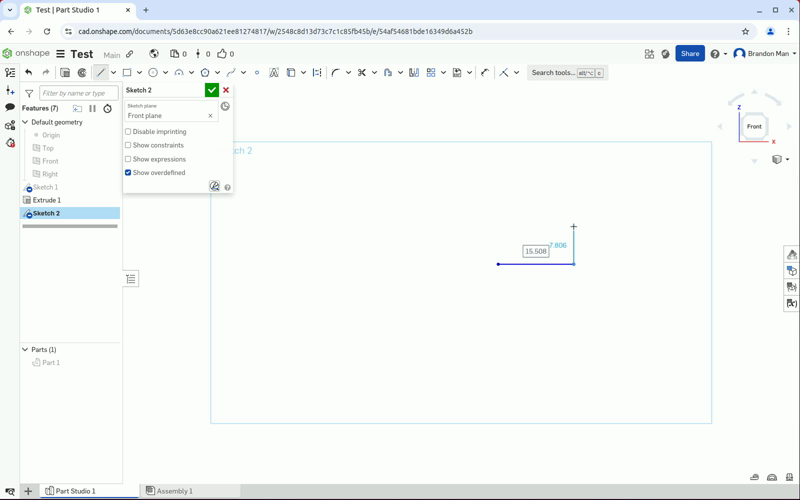
click(573, 226)
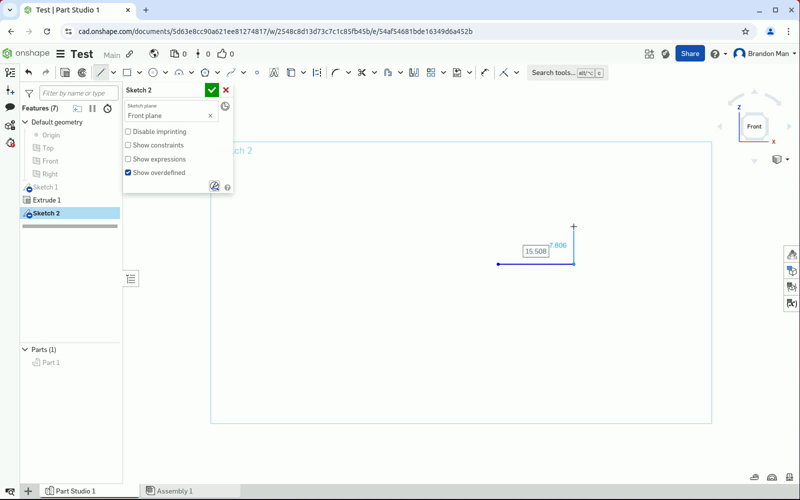
key_up(shift)
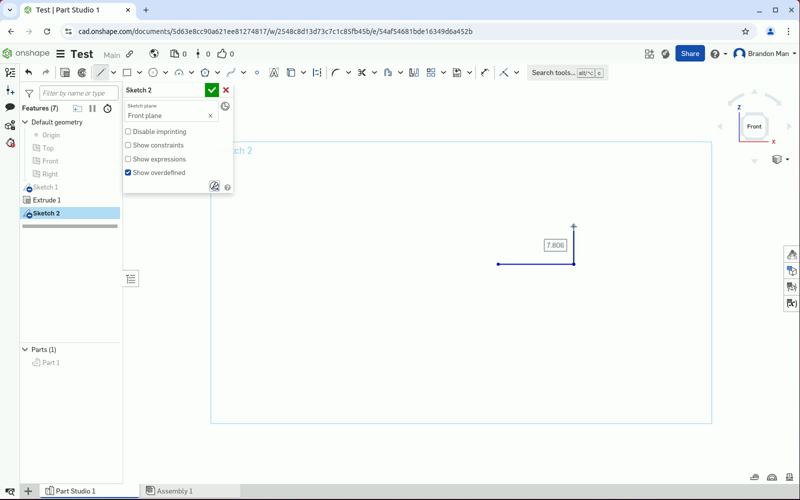
key_down(shift)
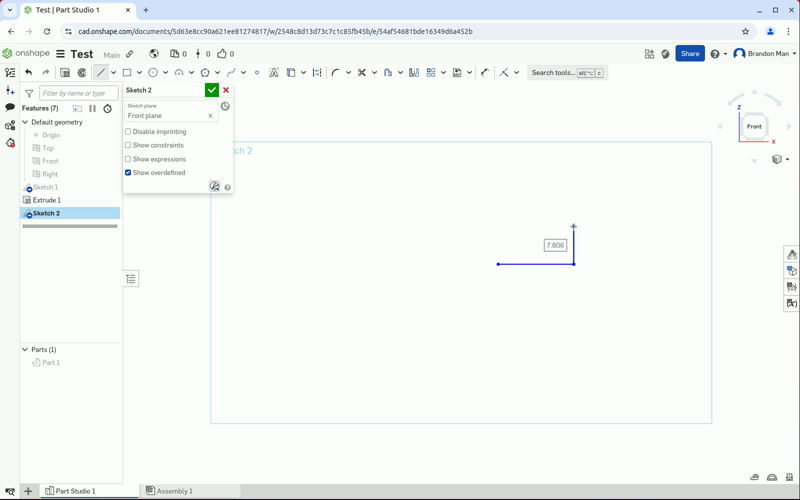
mouse_move(498, 226)
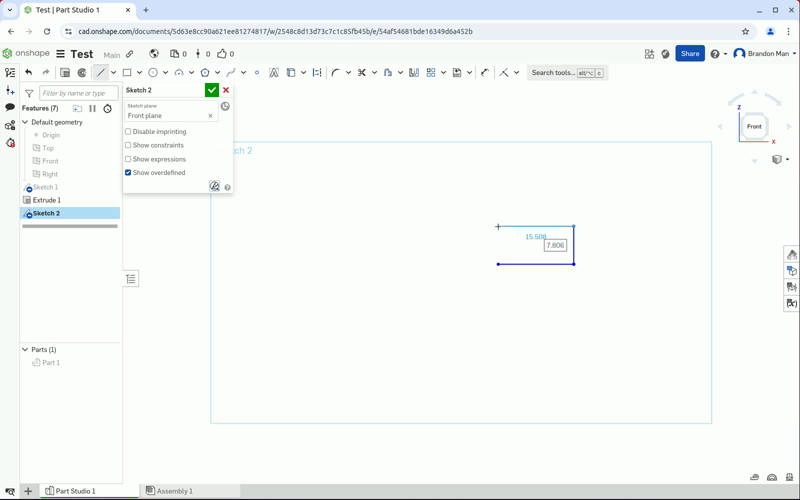
click(498, 226)
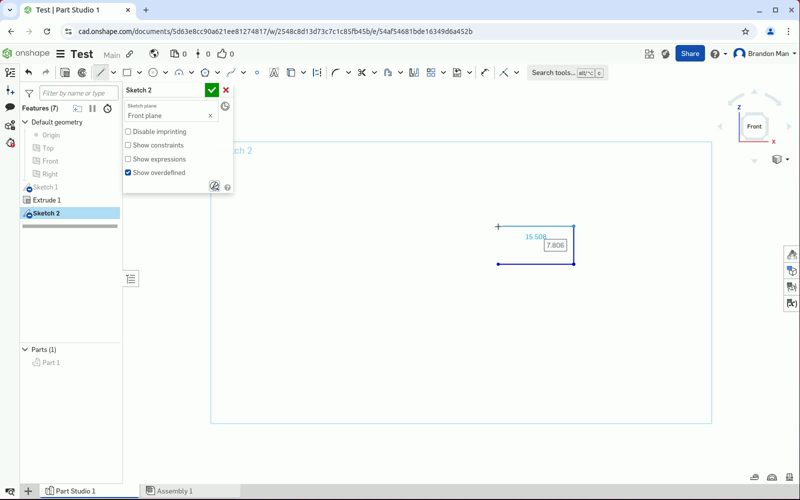
key_up(shift)
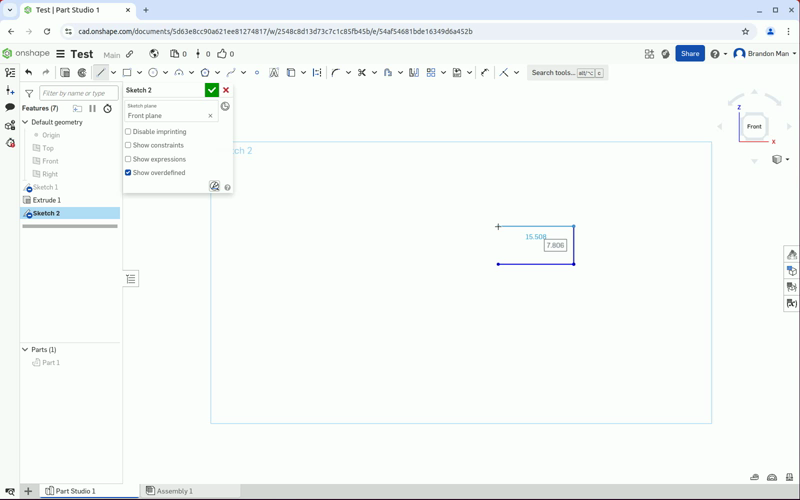
mouse_move(528, 226)
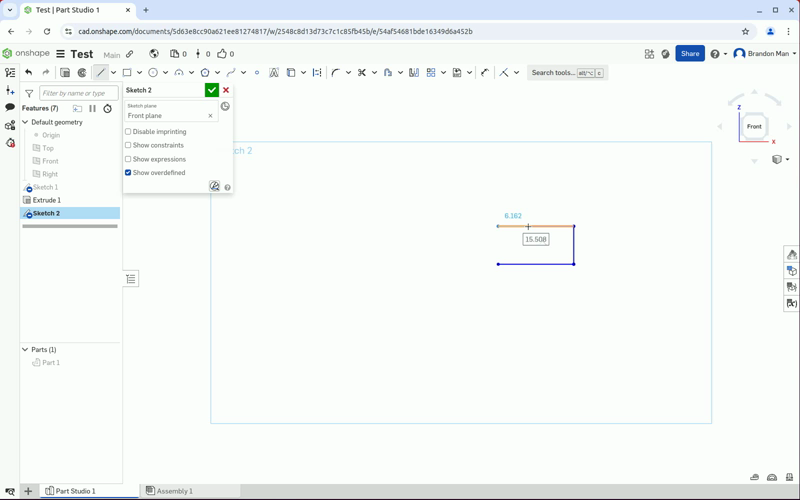
key_down(shift)
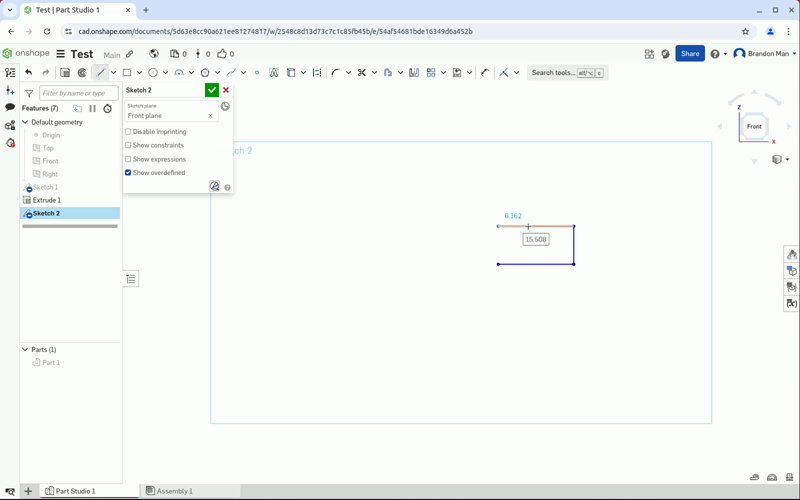
mouse_move(498, 264)
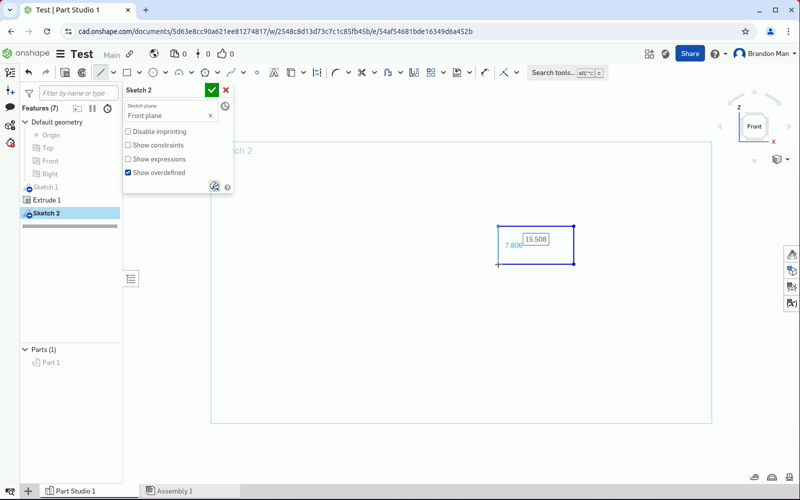
key_up(shift)
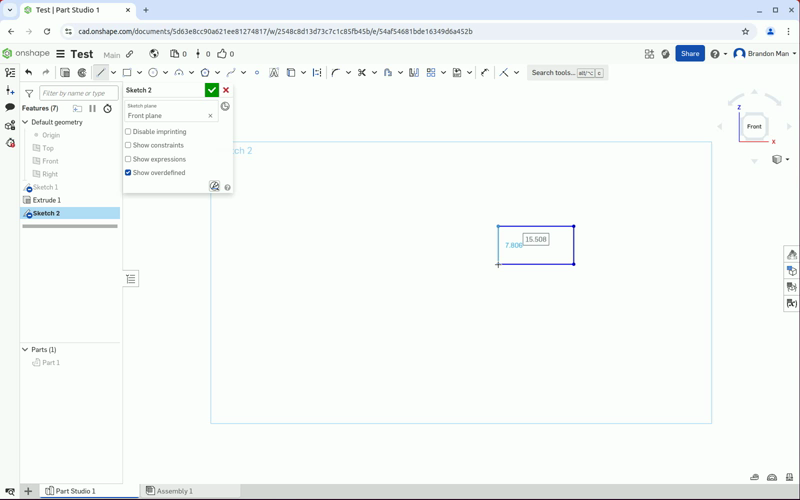
click(498, 264)
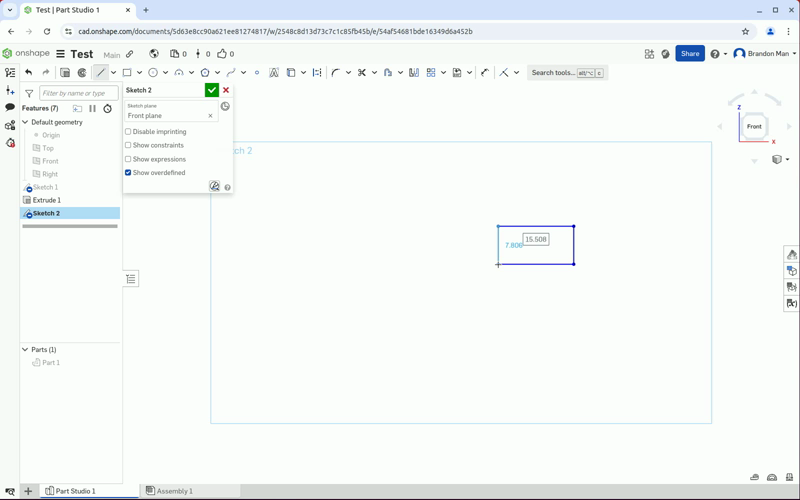
key(esc)
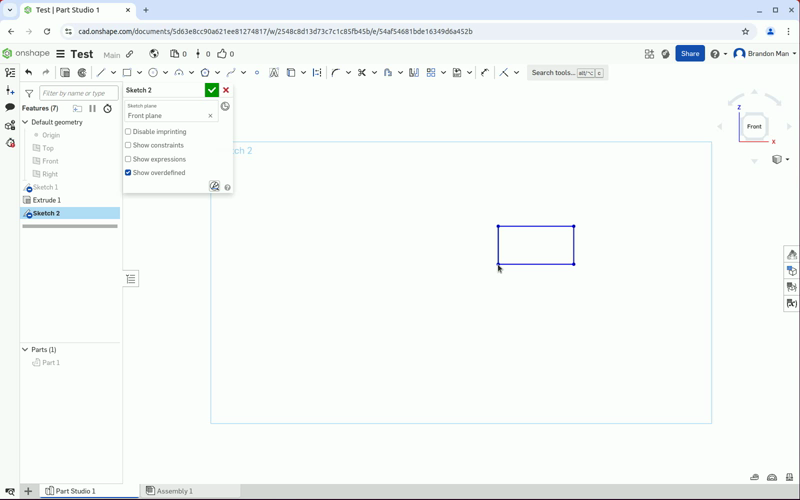
mouse_move(540, 251)
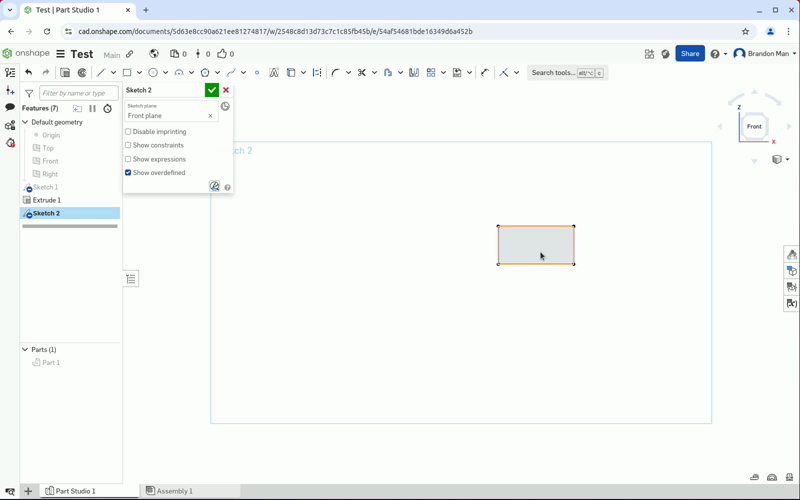
click(540, 251)
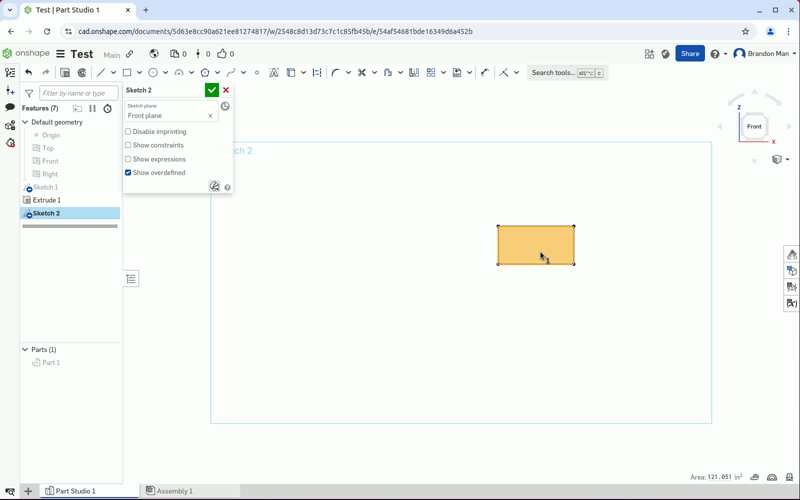
mouse_move(73, 352)
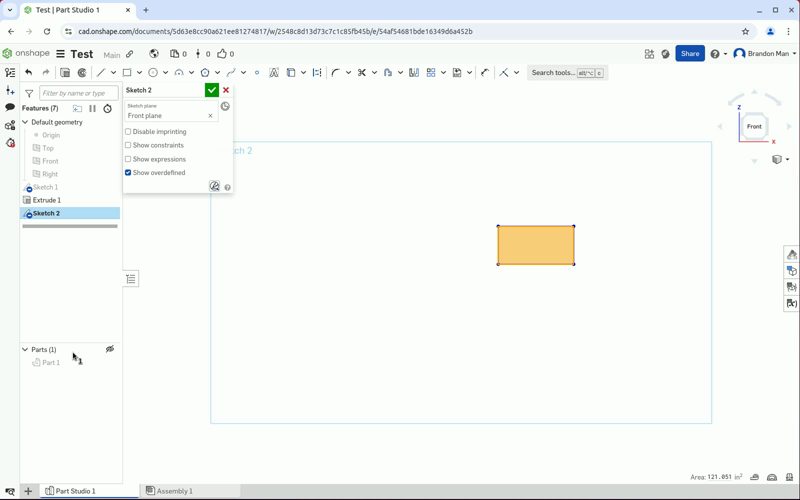
key(shift+y)
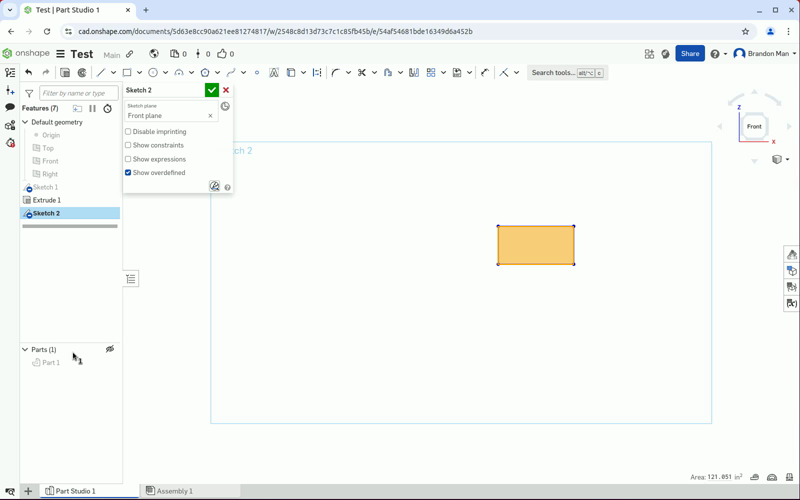
key(shift+e)
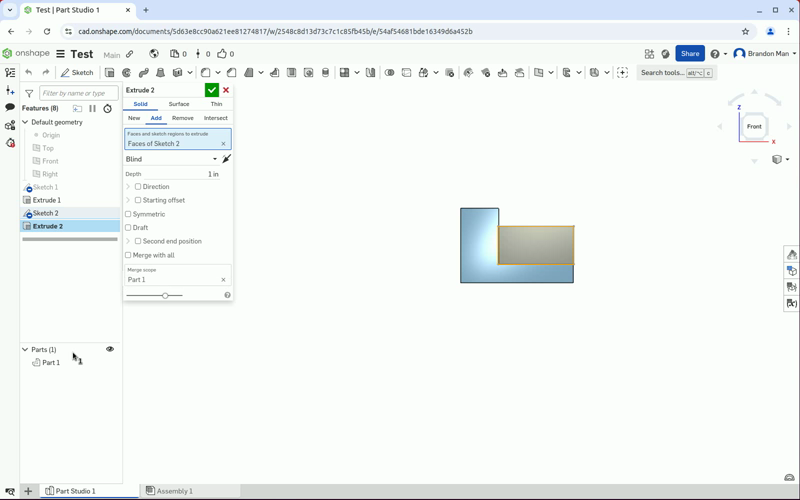
mouse_move(143, 106)
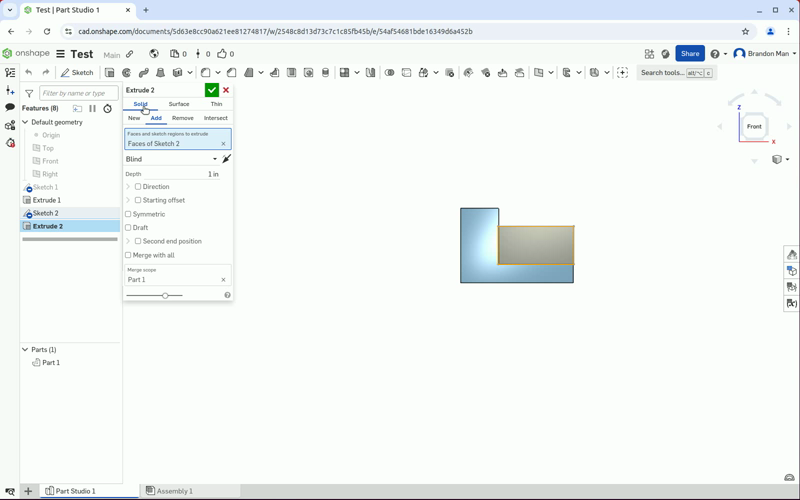
click(143, 106)
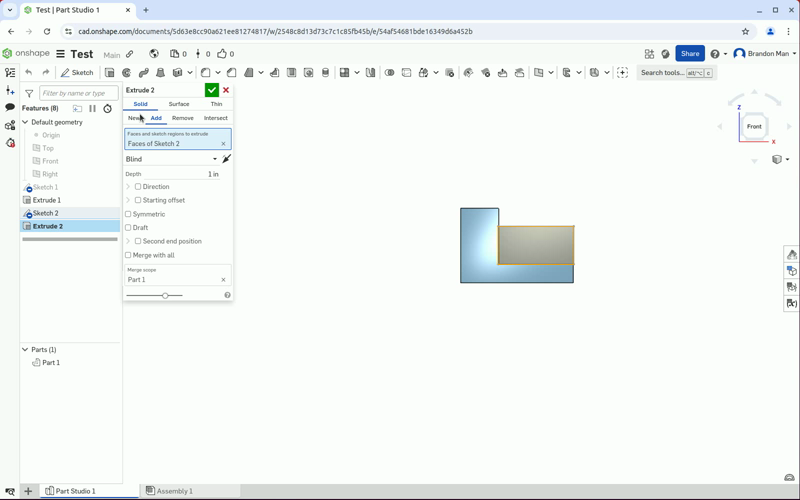
mouse_move(137, 120)
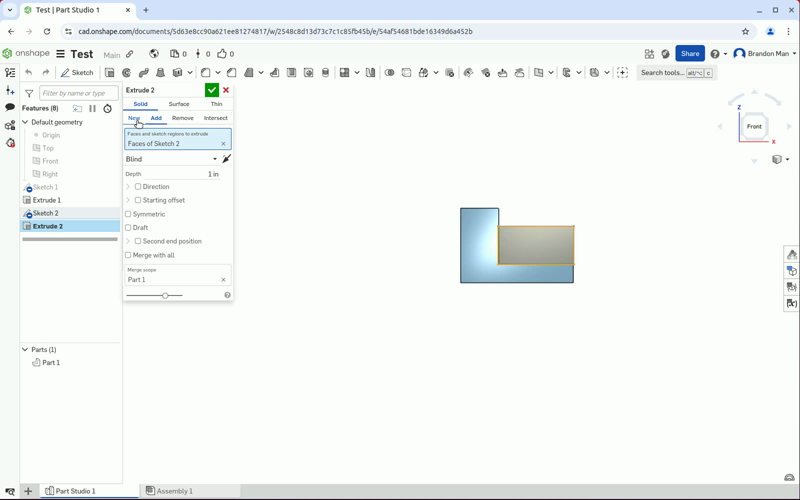
click(137, 120)
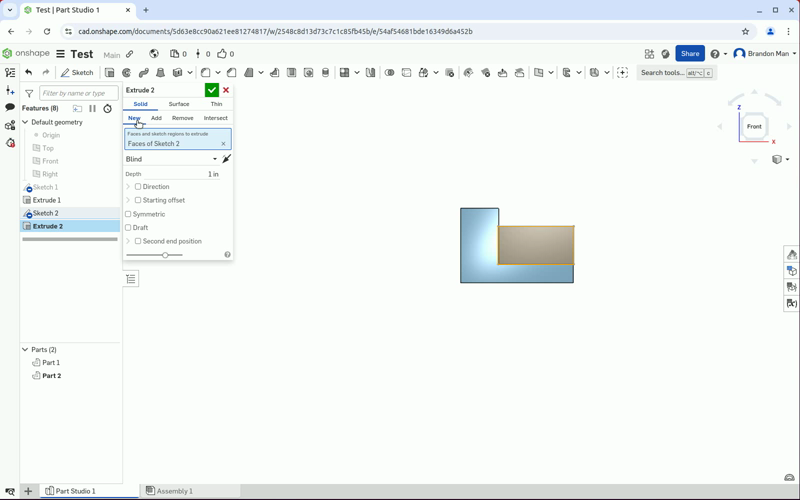
key(tab, 4)
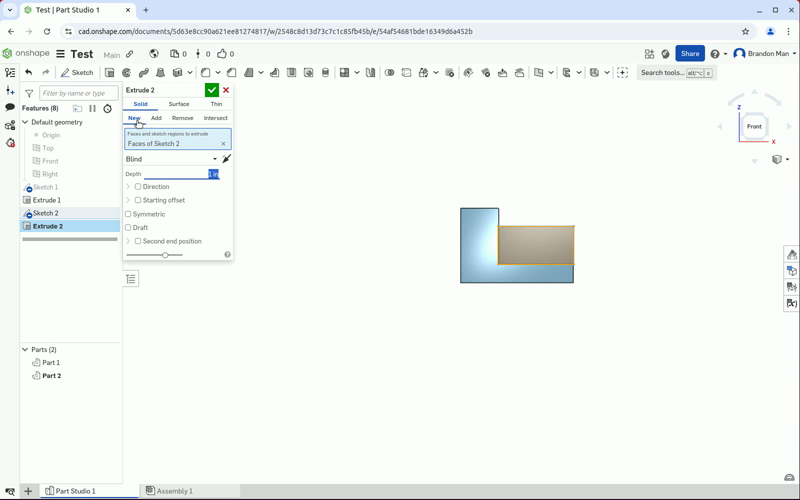
text(3.851)
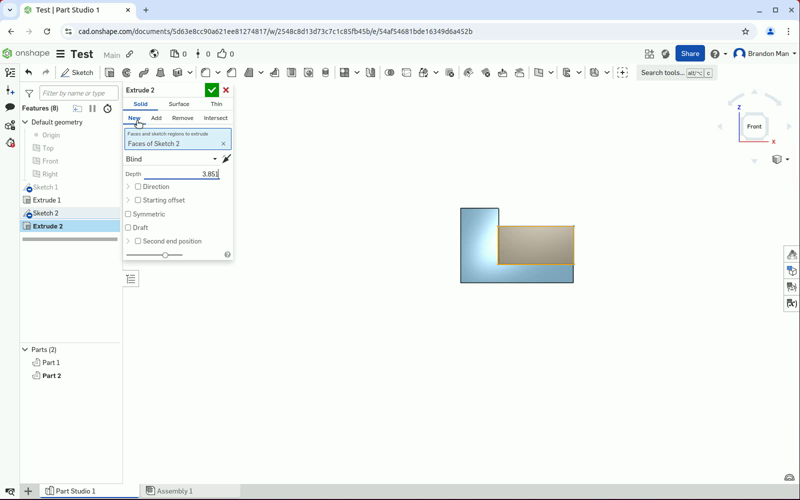
key(enter)
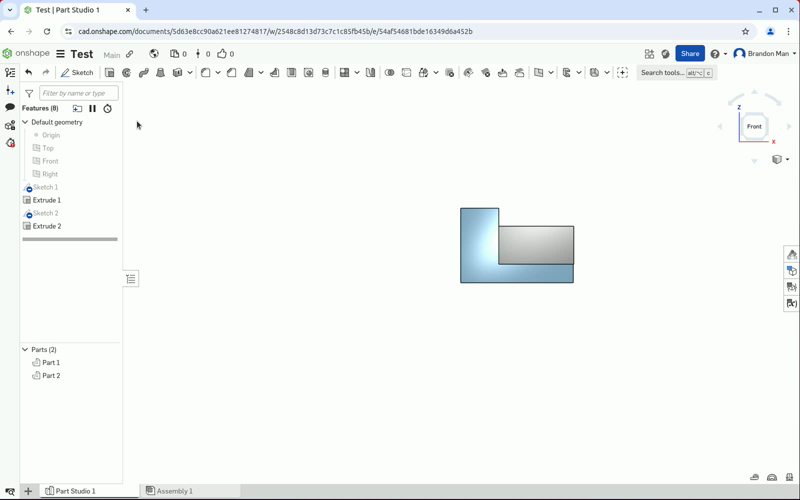
key(shift+h)
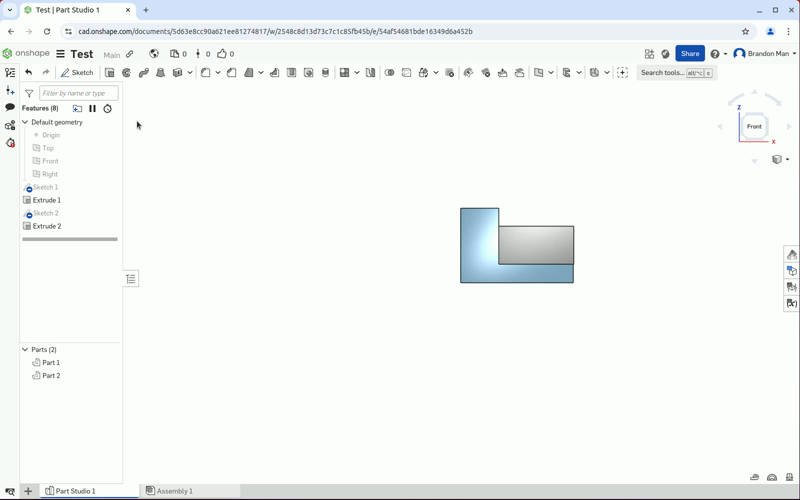
key(shift+h)
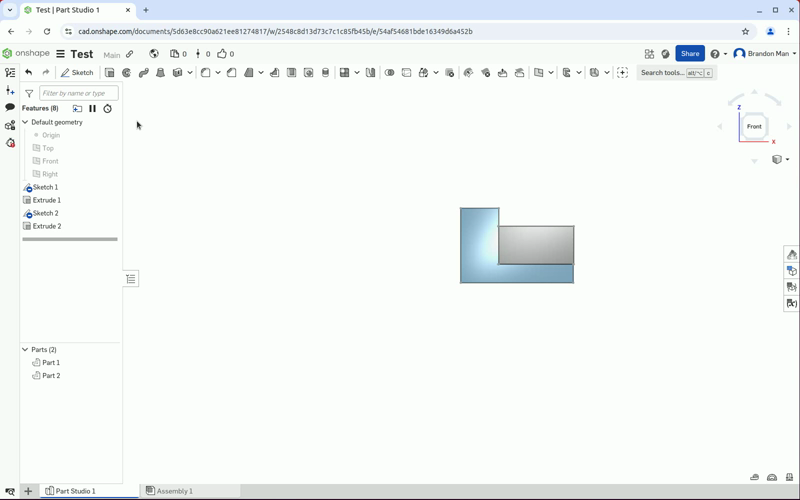
key(shift+7)
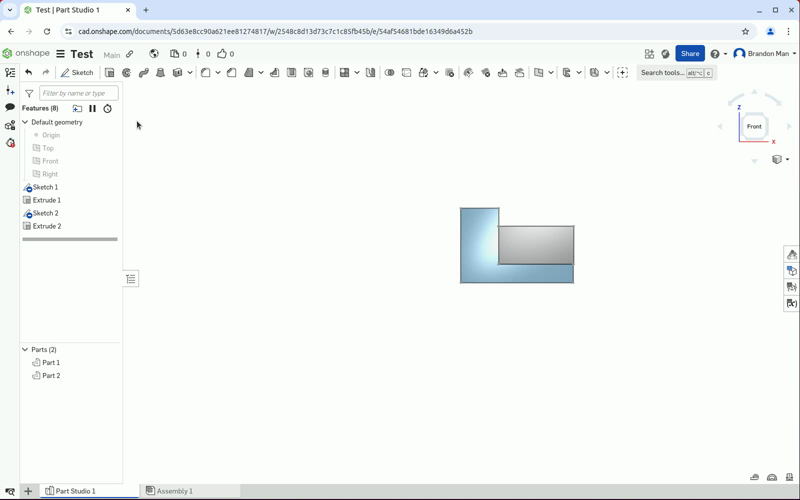
key(left, 2)
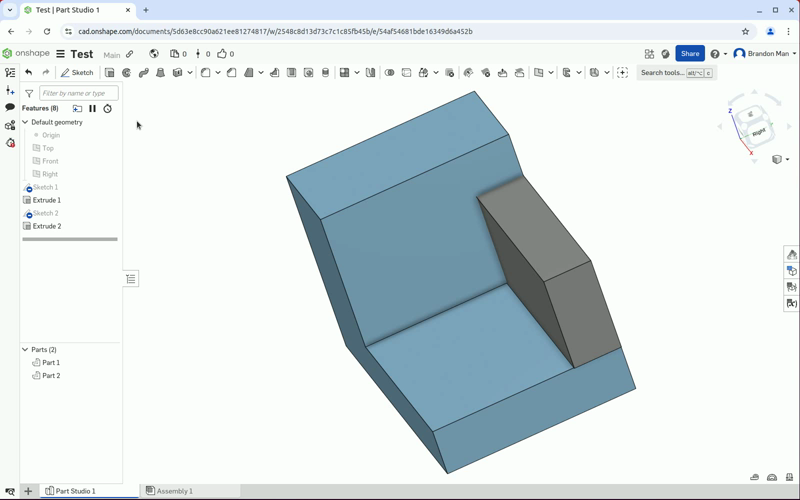
key(down, 2)
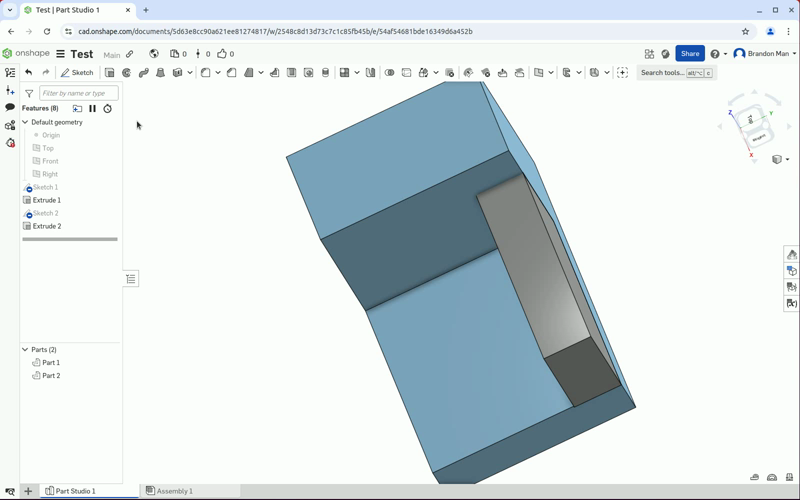
key(up, 2)
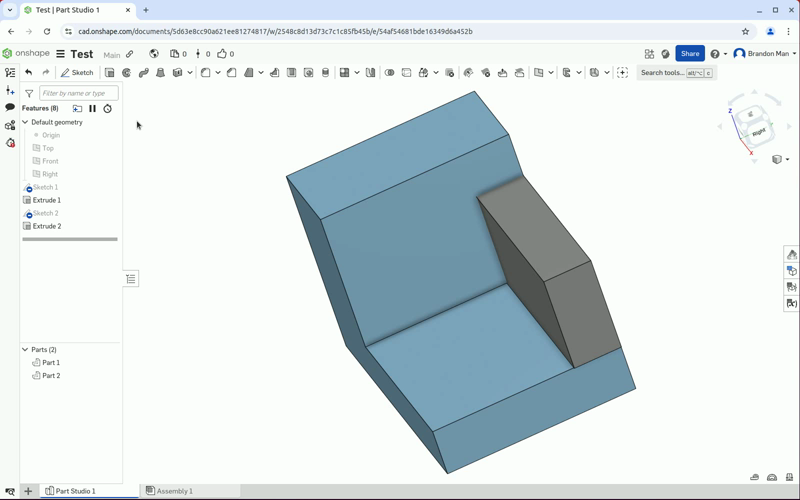
key(right, 2)
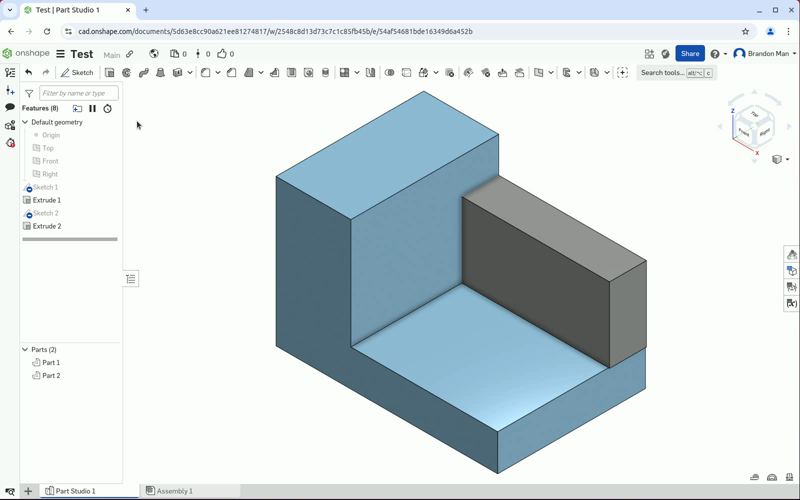
mouse_move(73, 189)
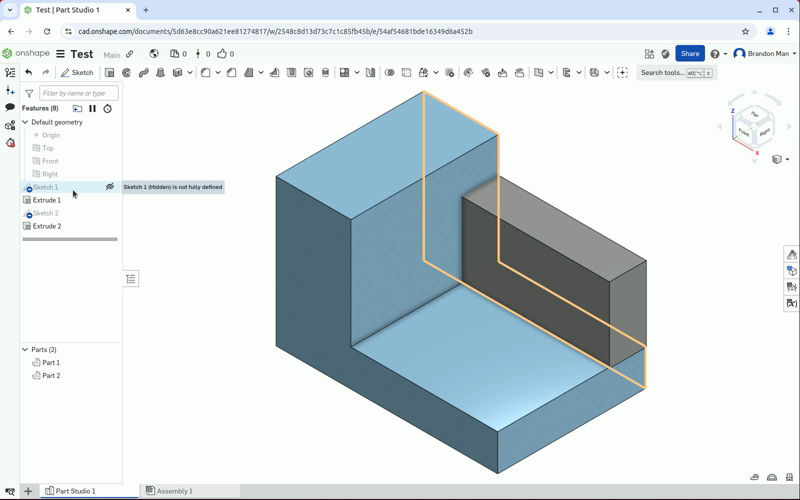
click(73, 189)